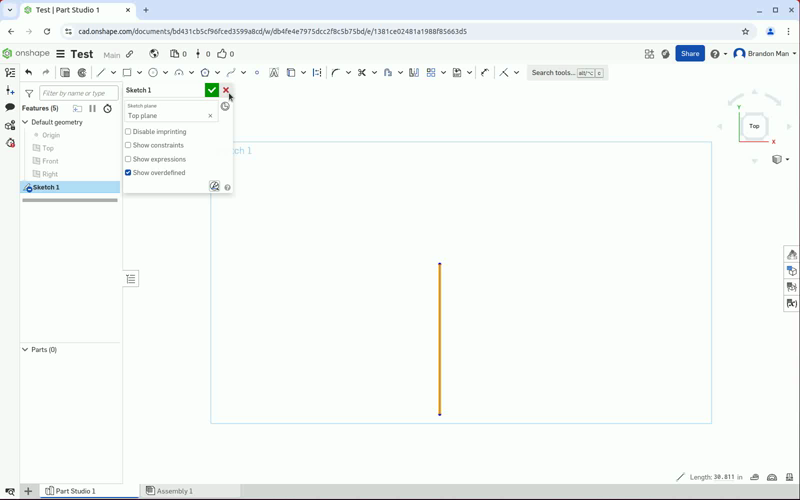
key(shift+h)
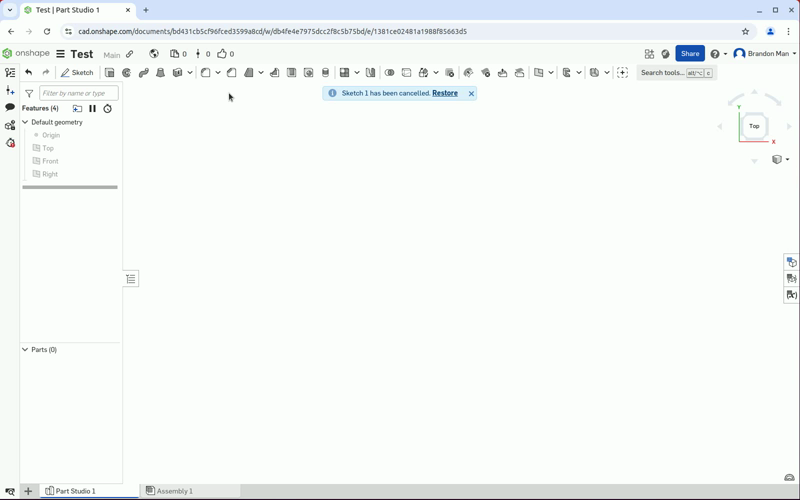
mouse_move(73, 352)
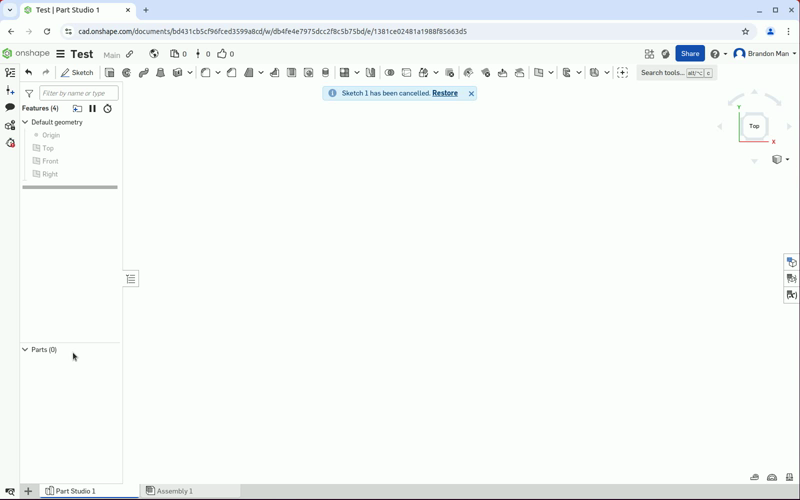
key(y)
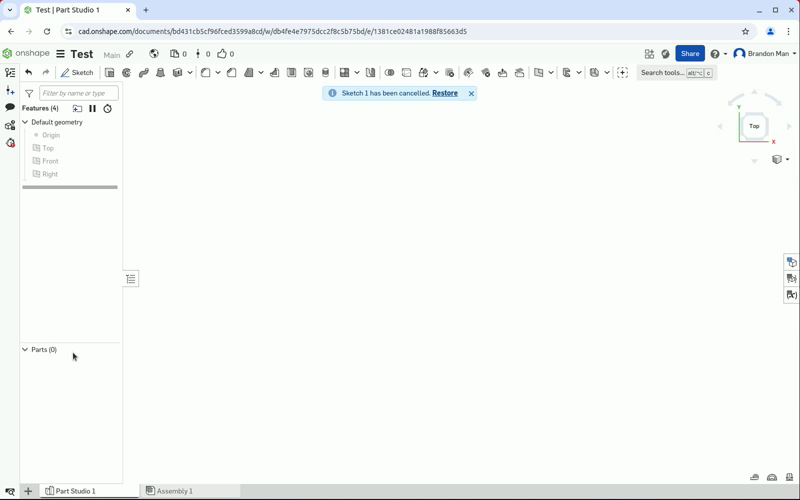
key(shift+p)
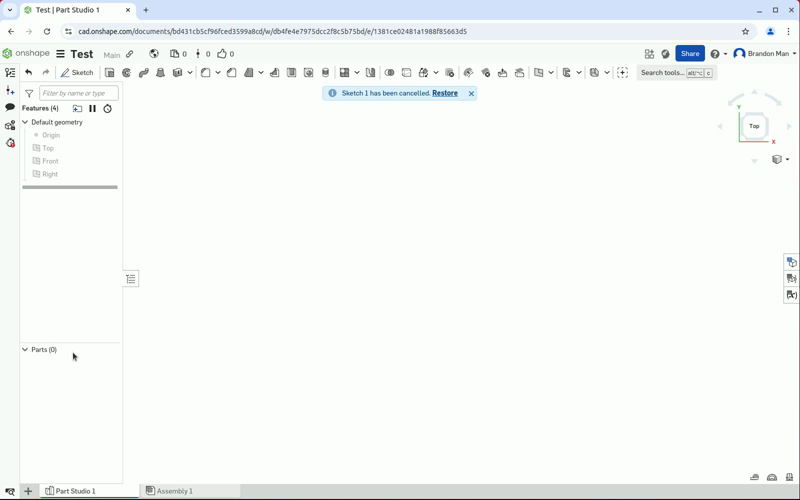
key(space)
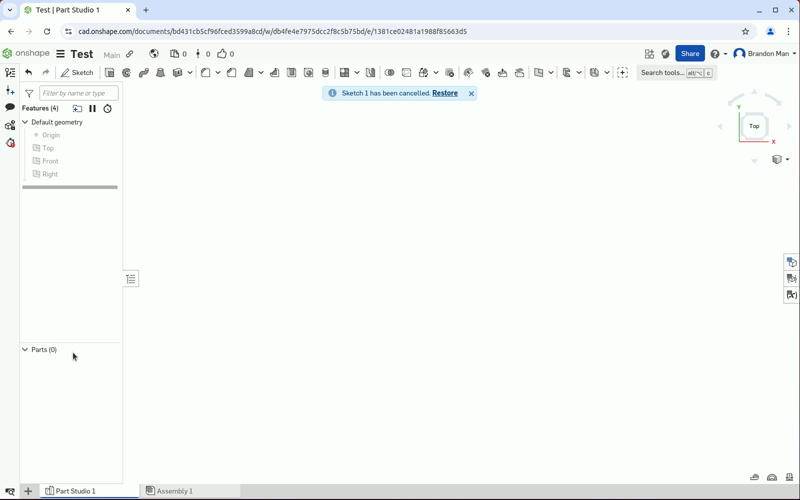
key_down(shift)
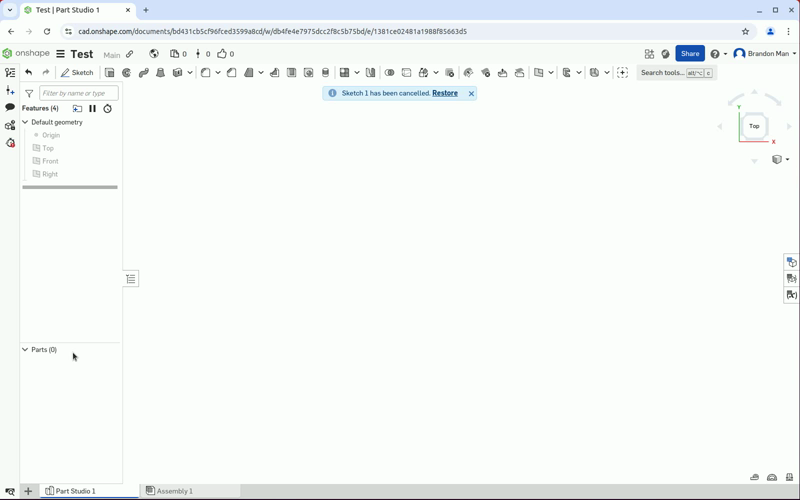
key(up)
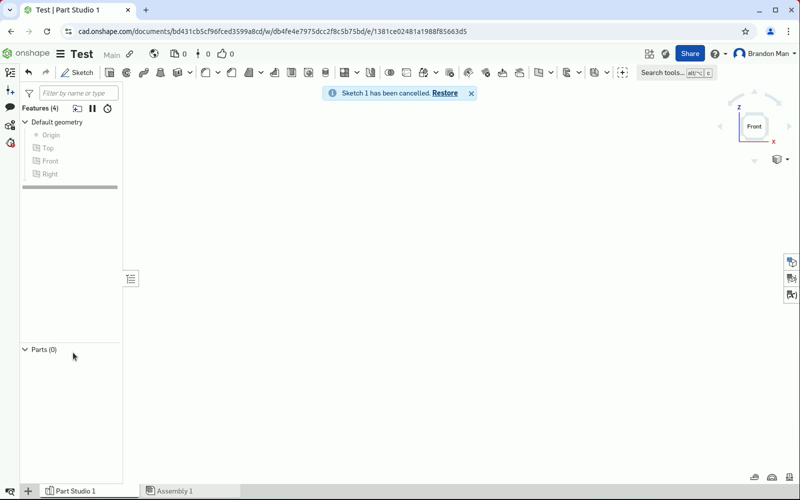
key_up(shift)
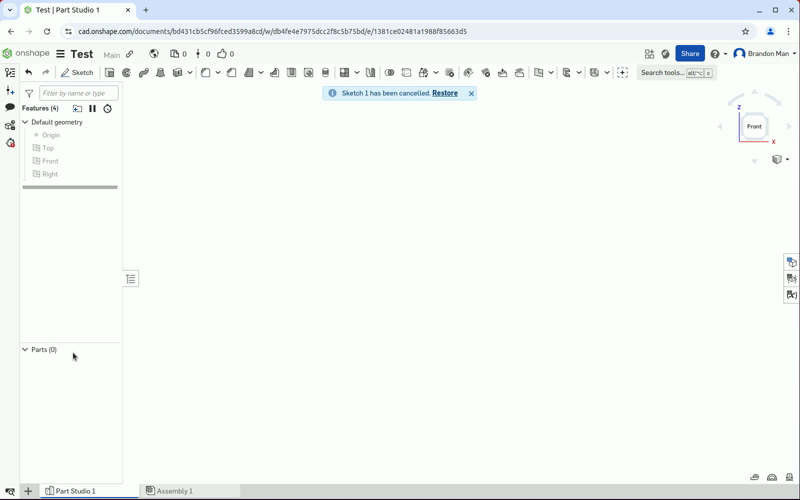
mouse_move(73, 352)
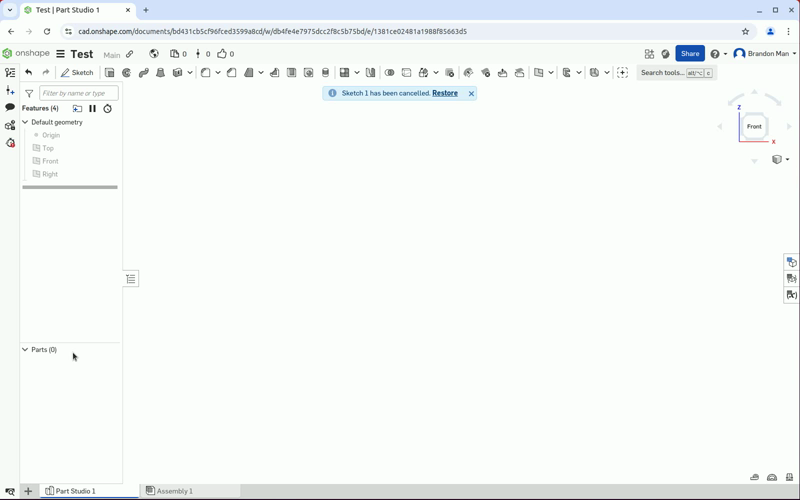
key(shift+y)
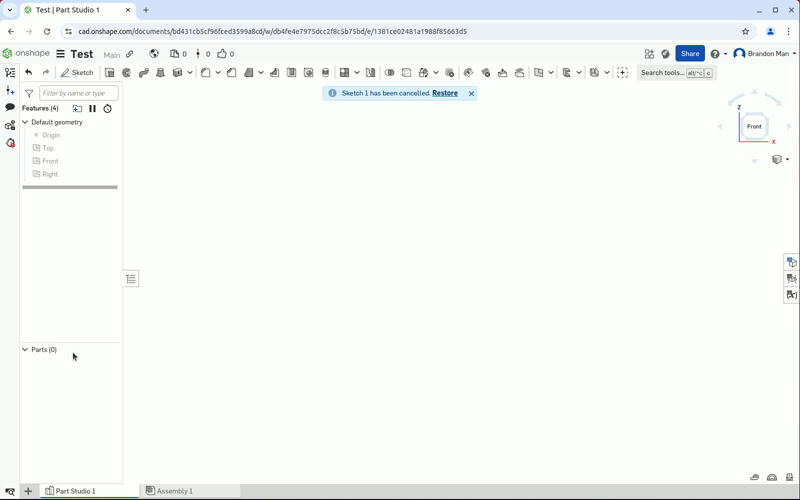
key(shift+s)
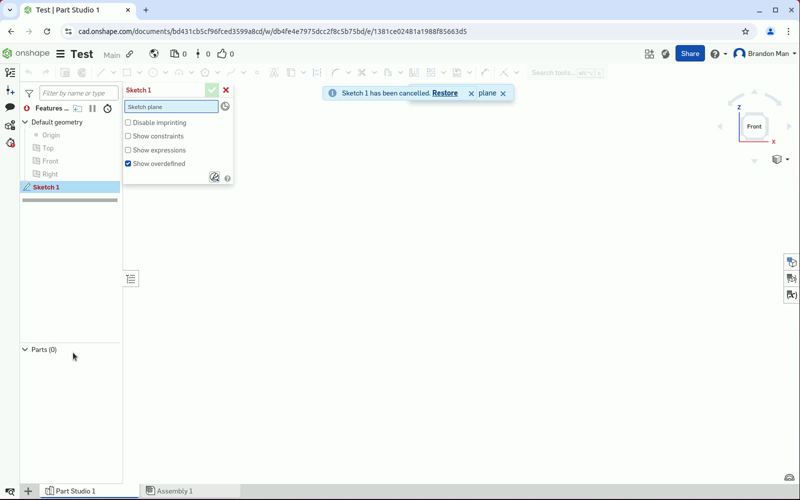
mouse_move(73, 163)
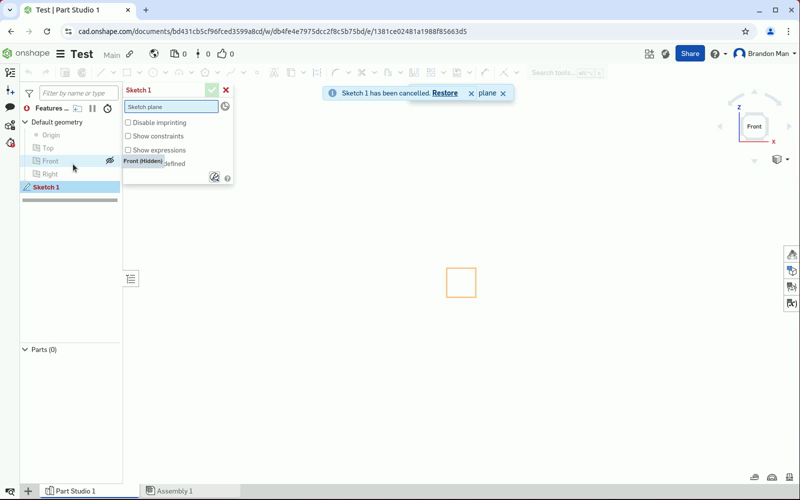
click(73, 163)
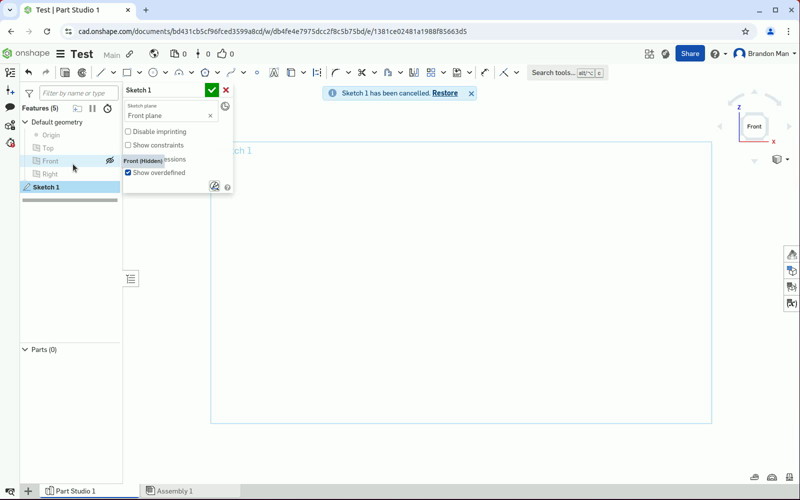
mouse_move(73, 352)
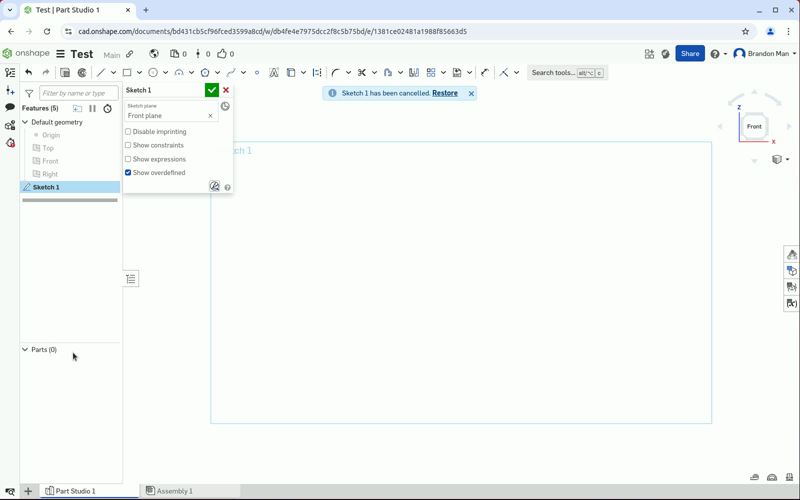
key(y)
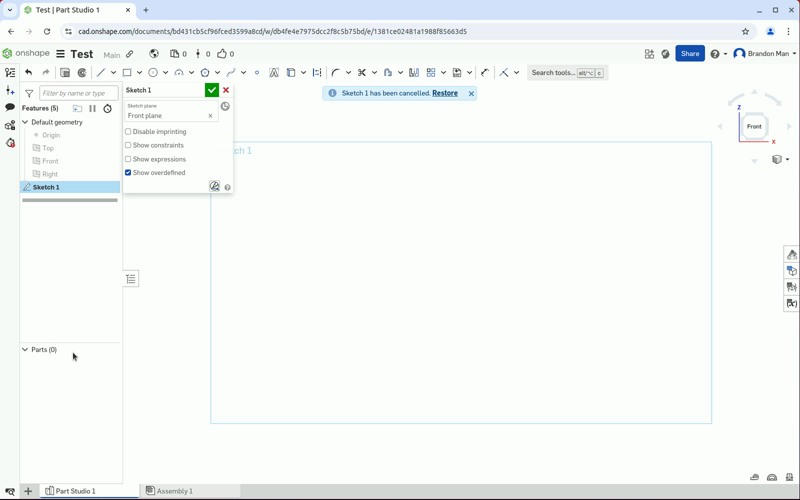
key(l)
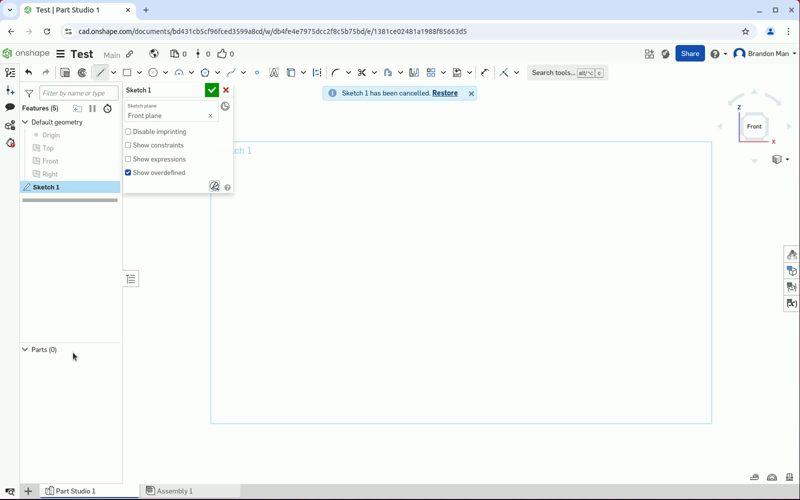
key_down(shift)
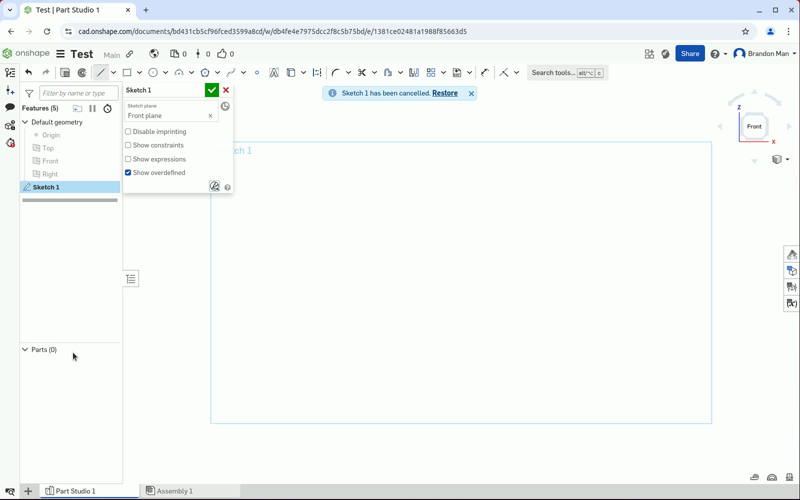
mouse_move(460, 282)
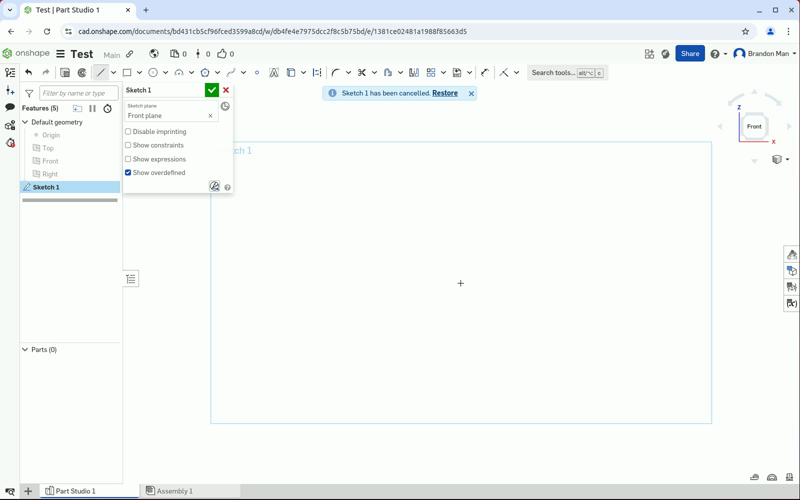
click(460, 282)
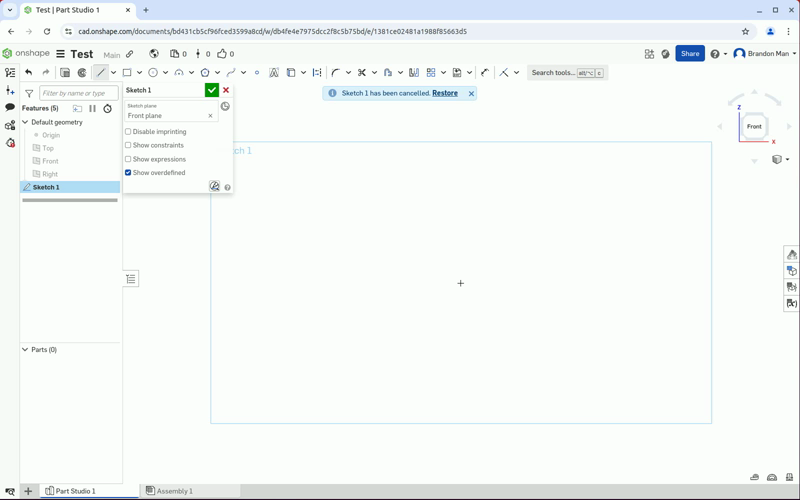
key_up(shift)
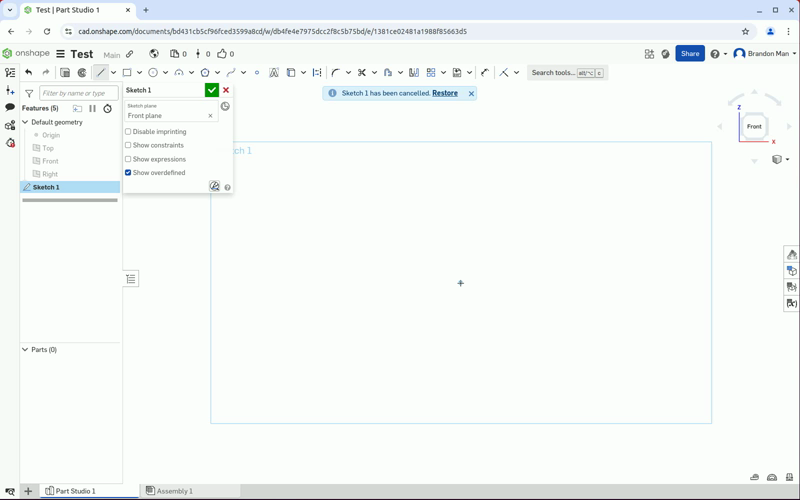
key_down(shift)
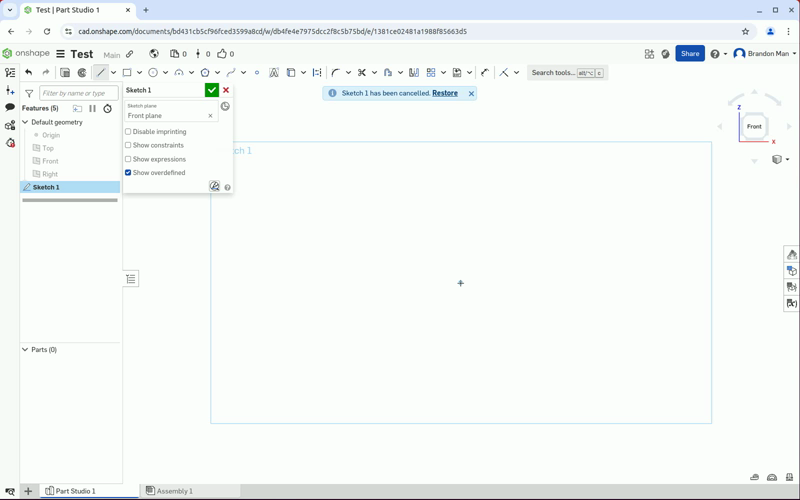
mouse_move(573, 282)
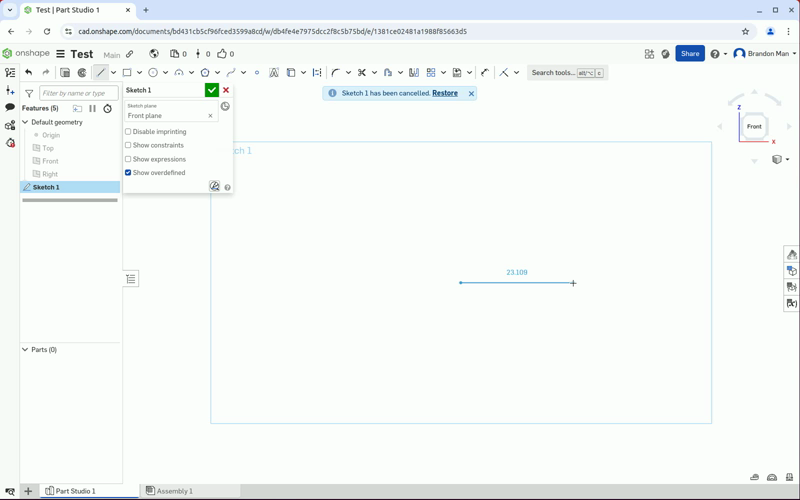
click(573, 282)
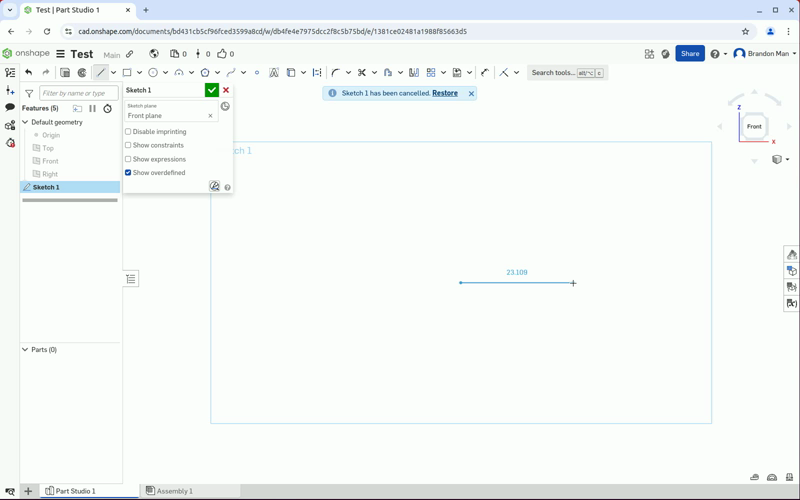
key_up(shift)
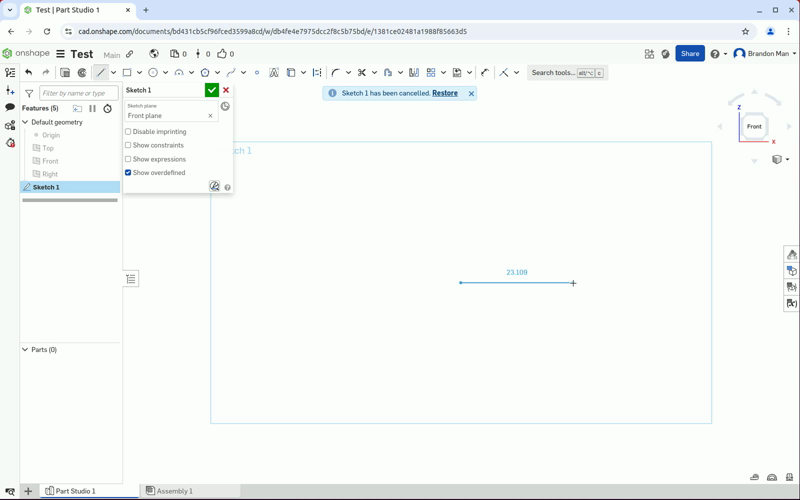
key_down(shift)
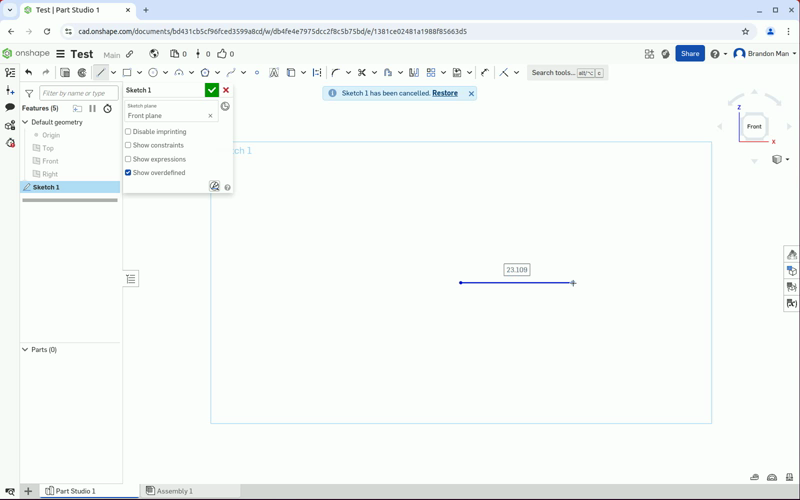
mouse_move(573, 170)
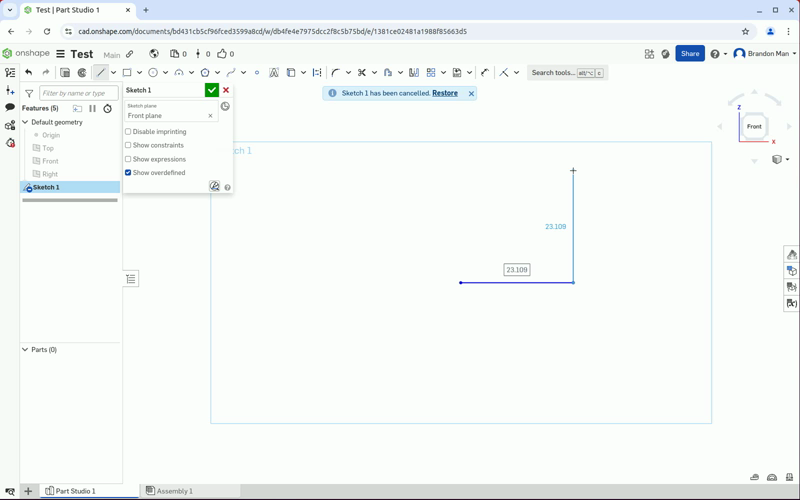
click(573, 170)
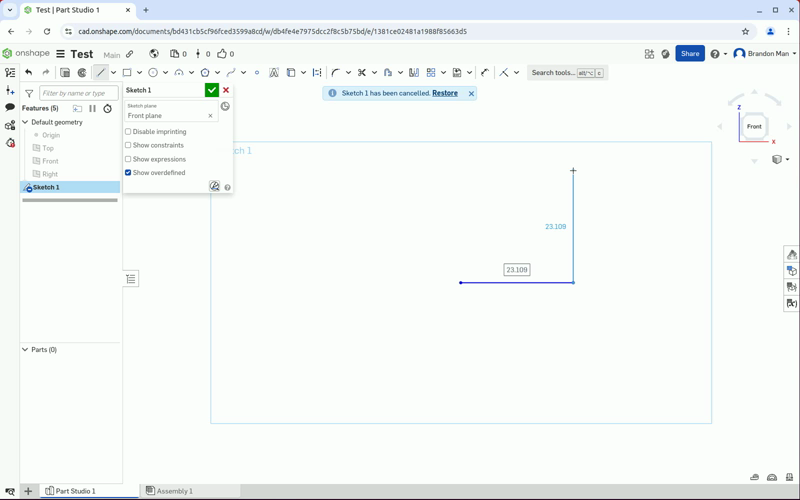
key_up(shift)
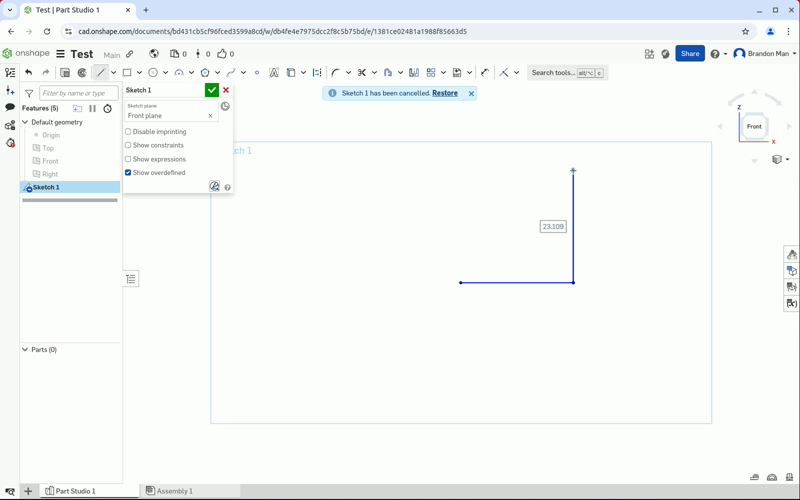
key_down(shift)
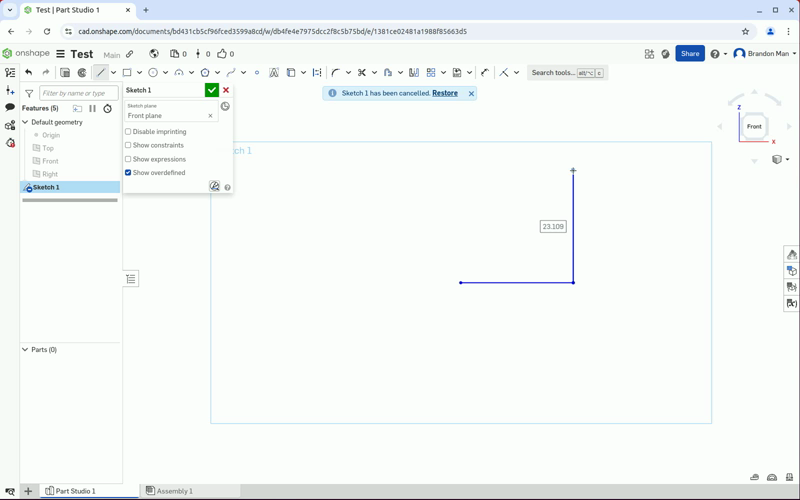
mouse_move(479, 170)
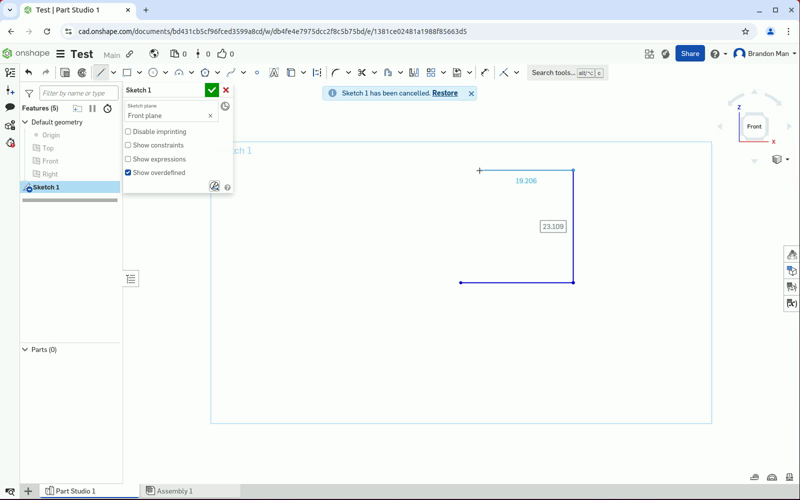
click(479, 170)
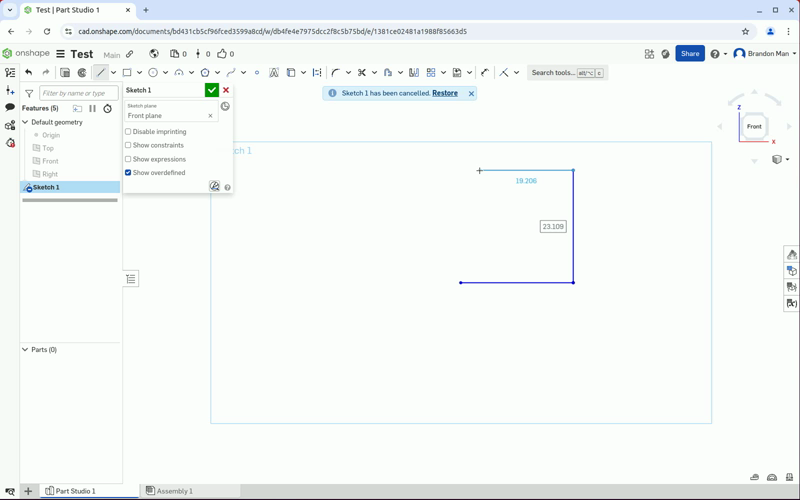
key_up(shift)
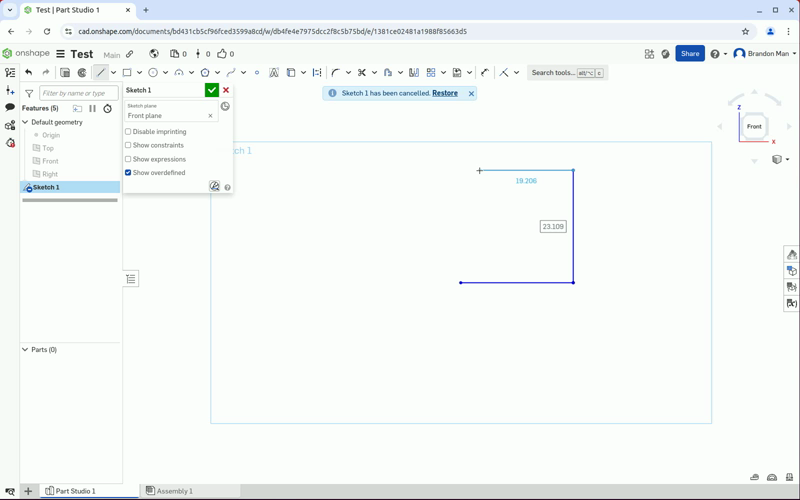
key_down(shift)
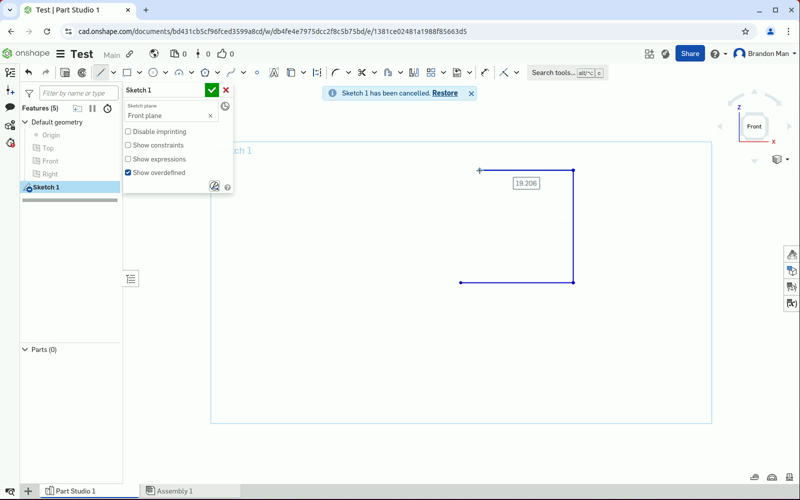
mouse_move(460, 282)
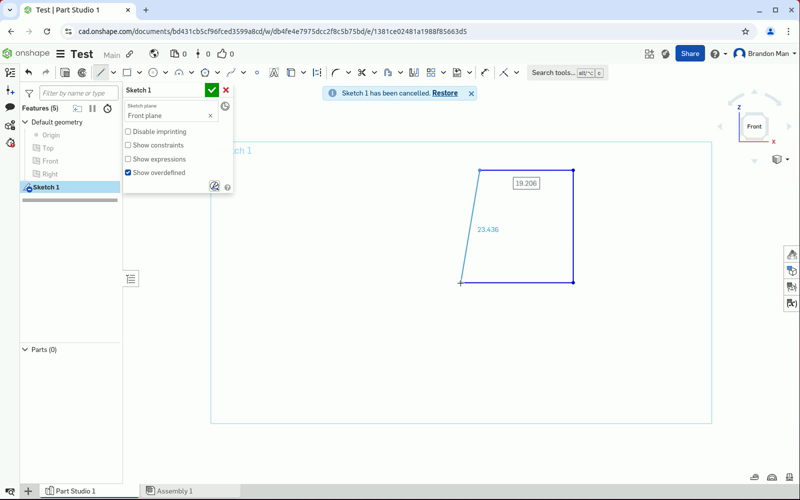
key_up(shift)
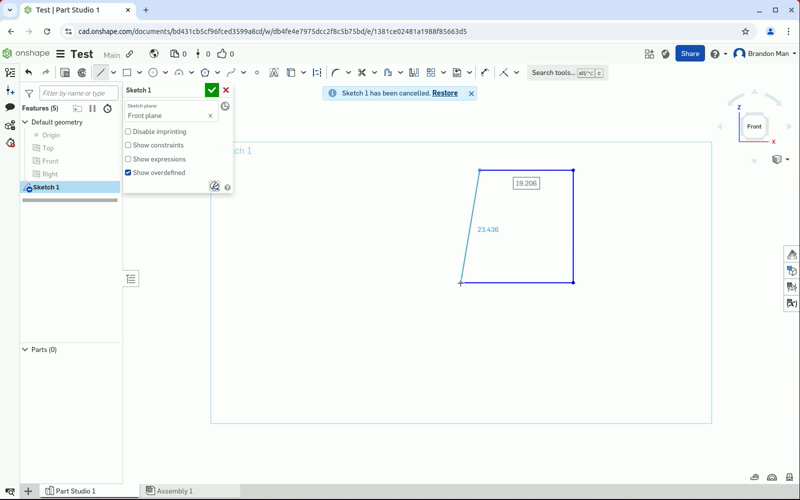
click(460, 282)
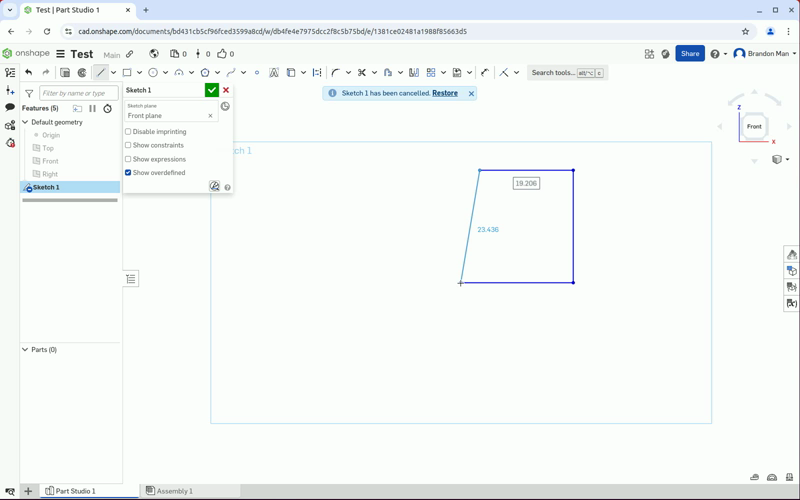
key(esc)
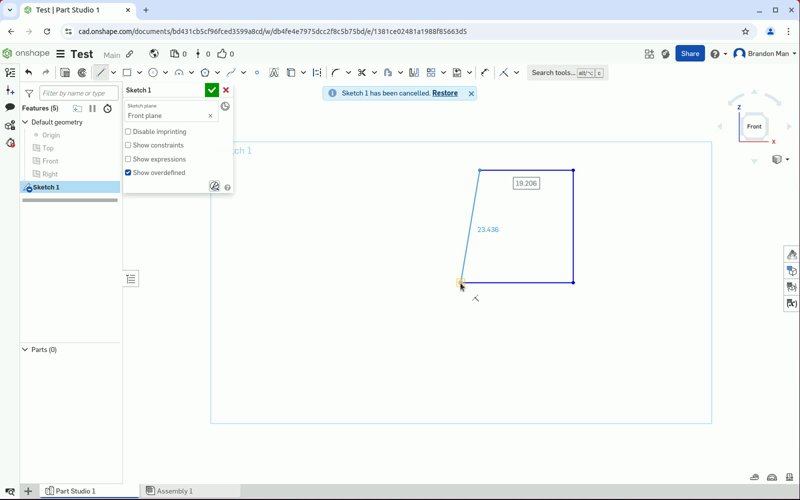
mouse_move(550, 253)
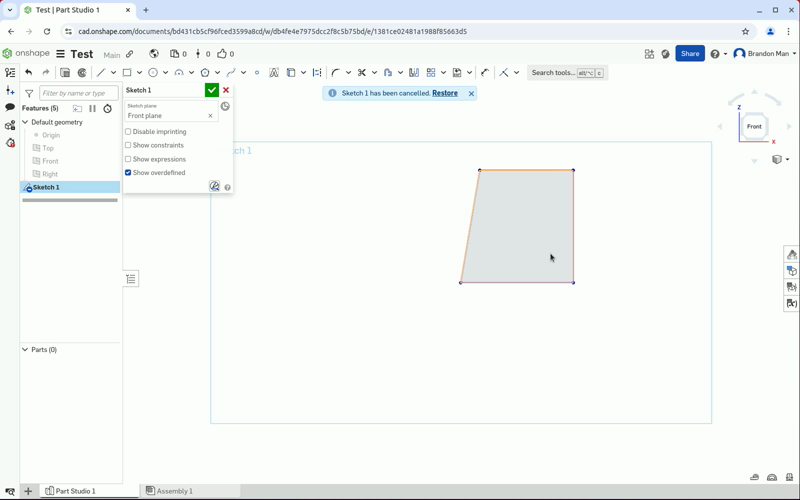
click(550, 253)
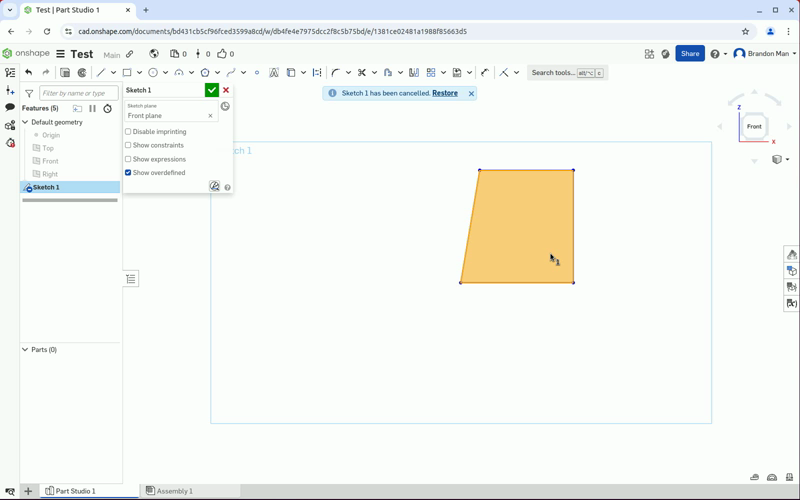
mouse_move(73, 352)
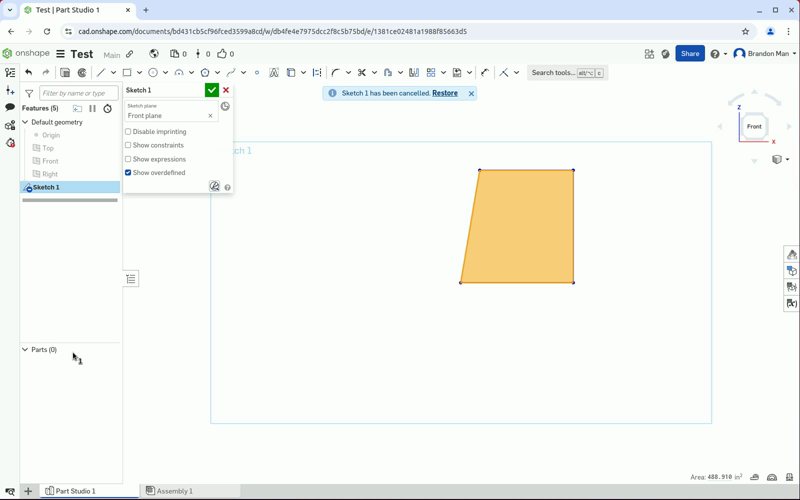
key(shift+y)
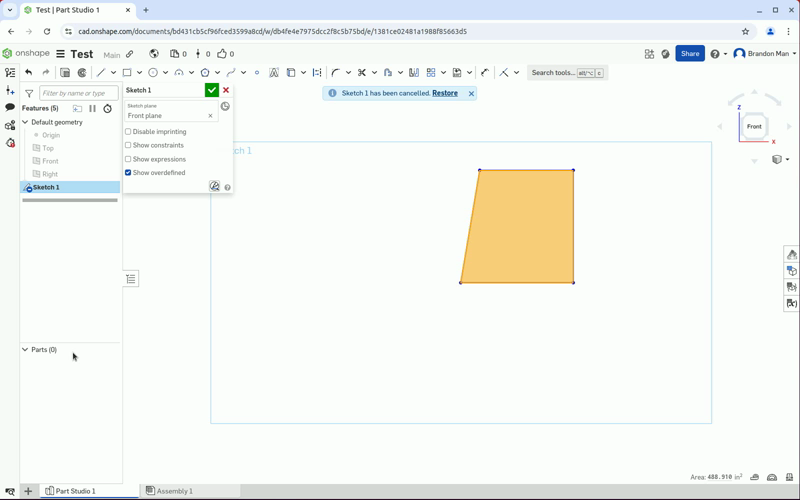
key(shift+e)
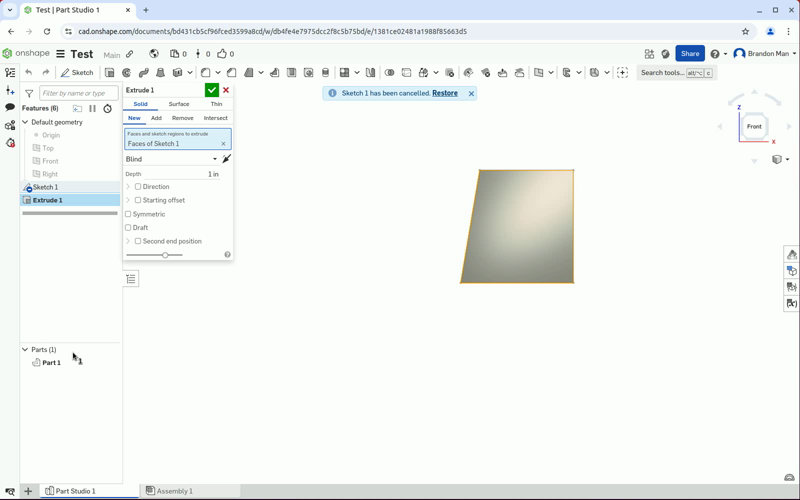
mouse_move(143, 106)
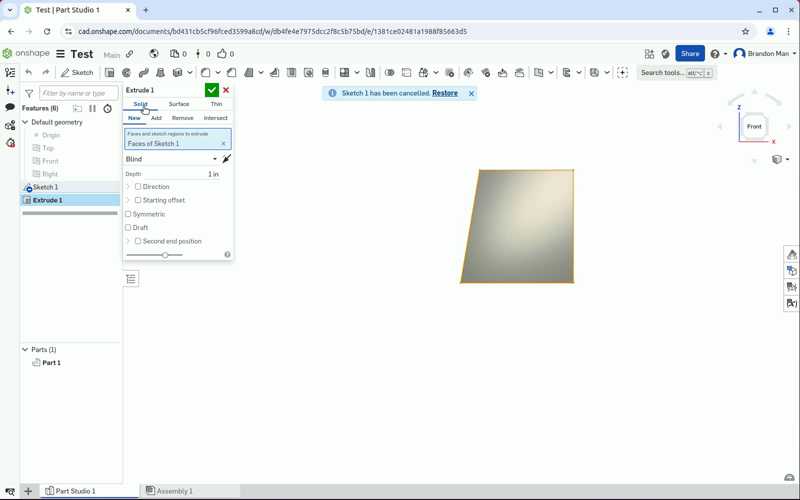
click(143, 106)
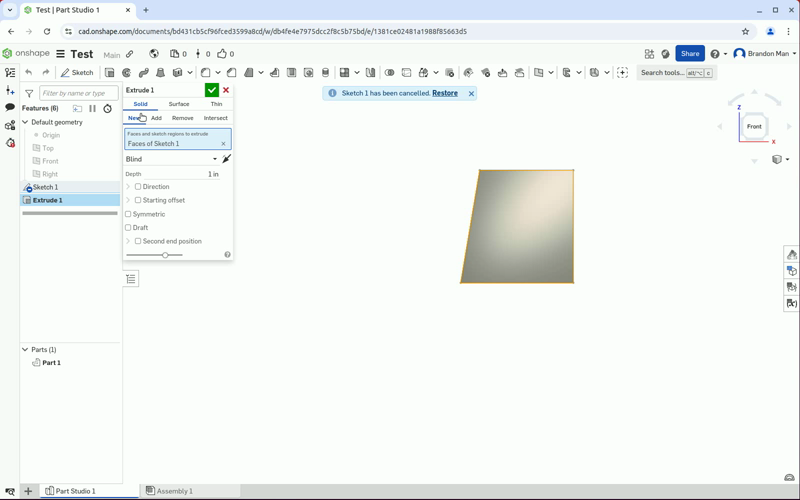
mouse_move(137, 120)
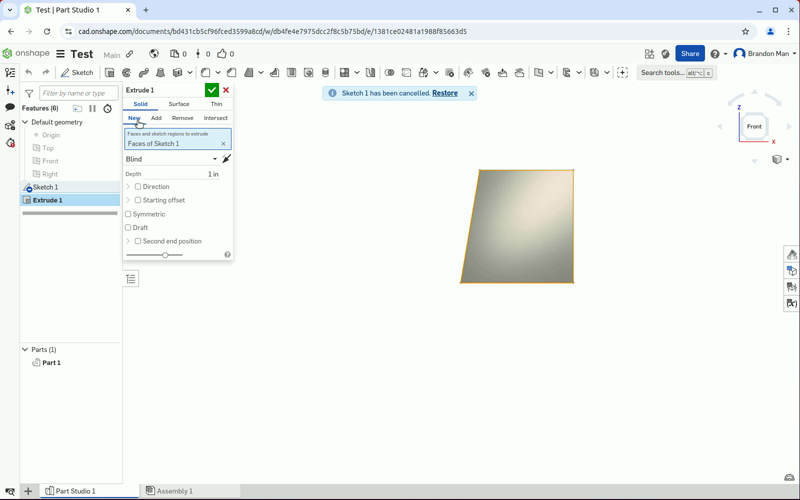
click(137, 120)
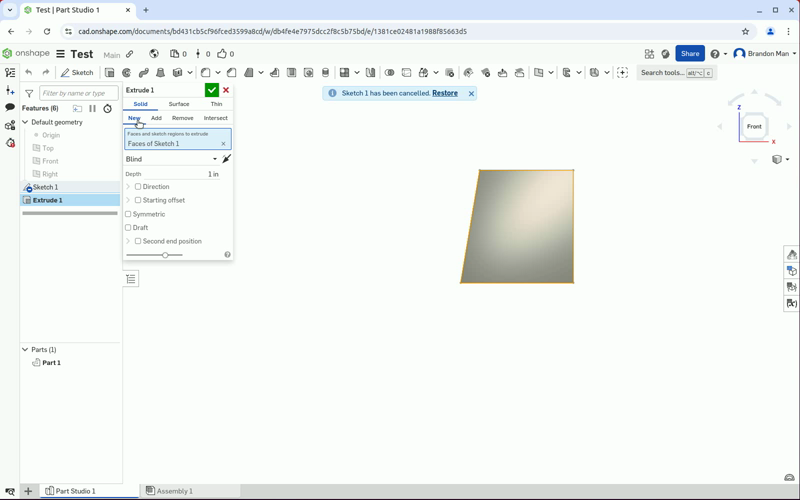
key(tab, 4)
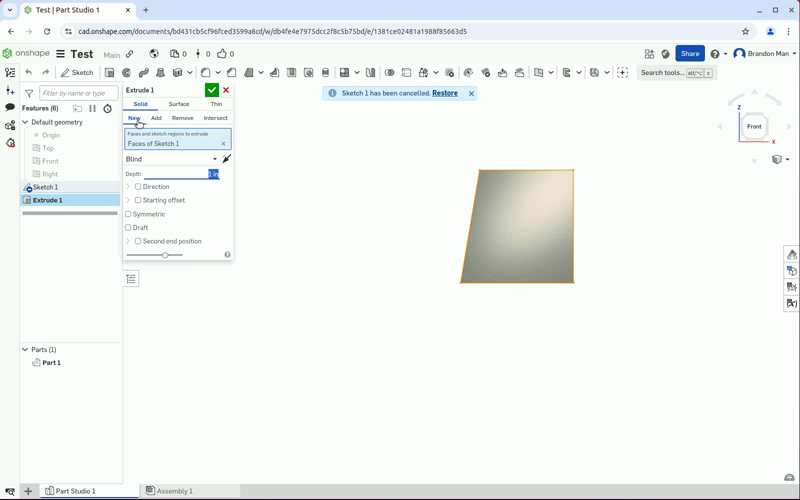
text(14.683)
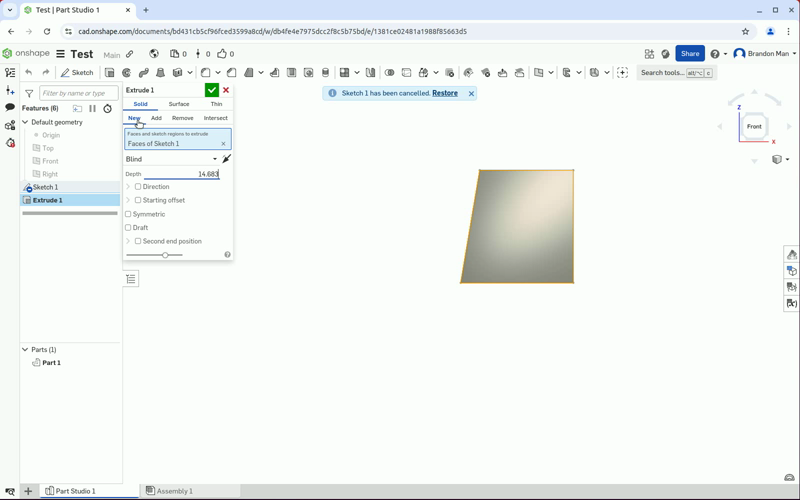
key(enter)
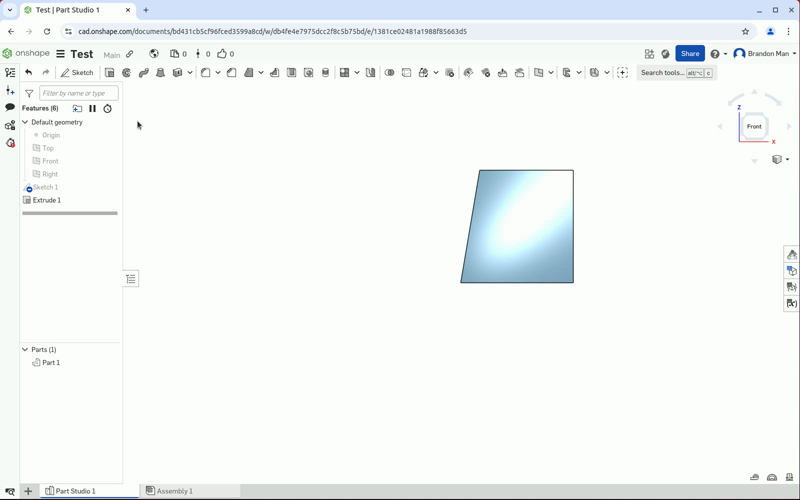
key(shift+h)
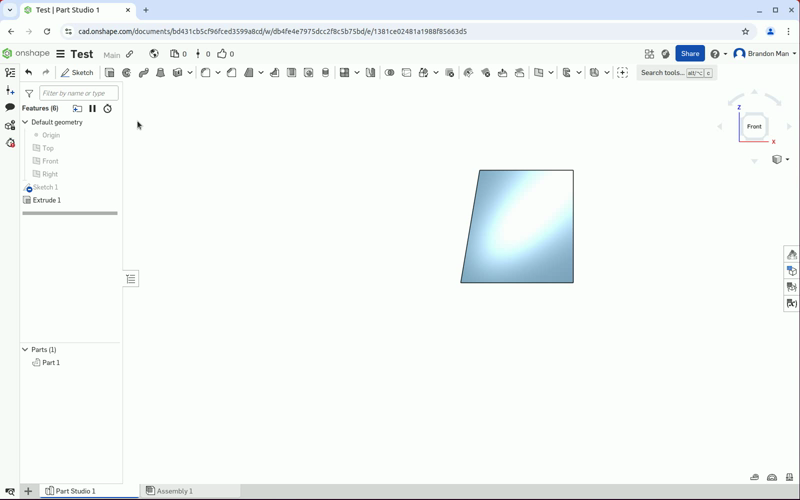
key(shift+h)
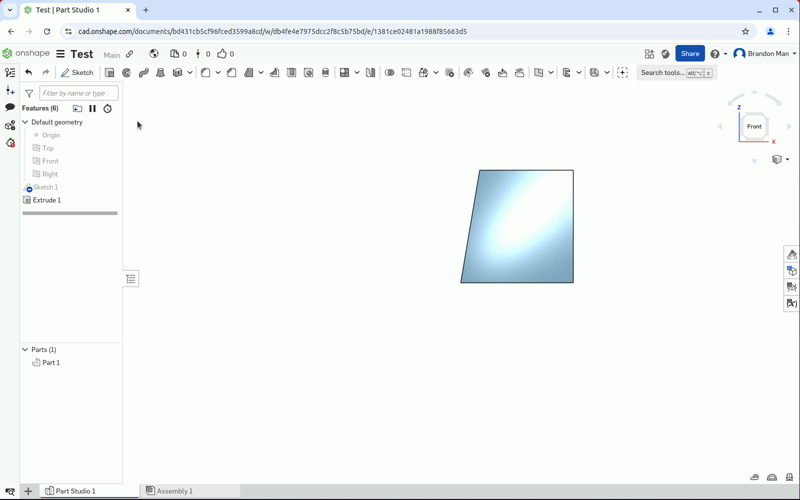
mouse_move(73, 189)
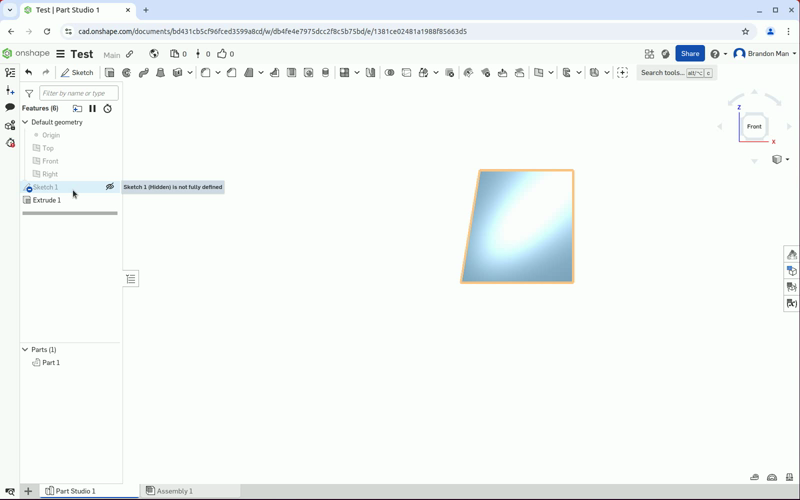
click(73, 189)
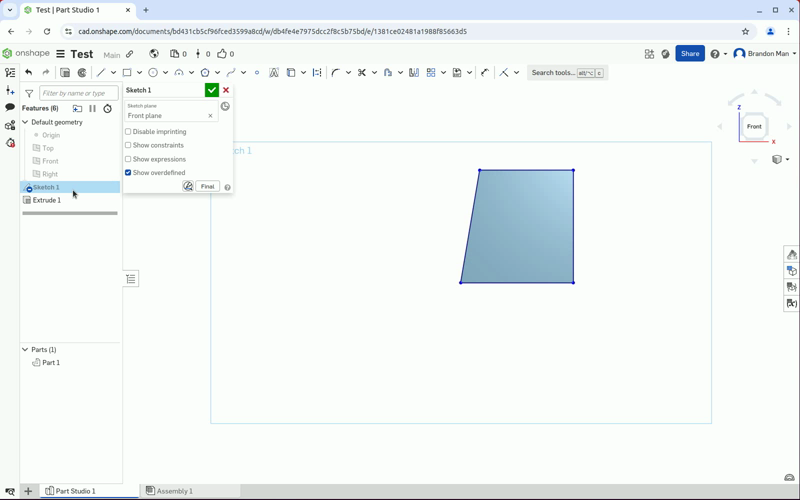
mouse_move(229, 92)
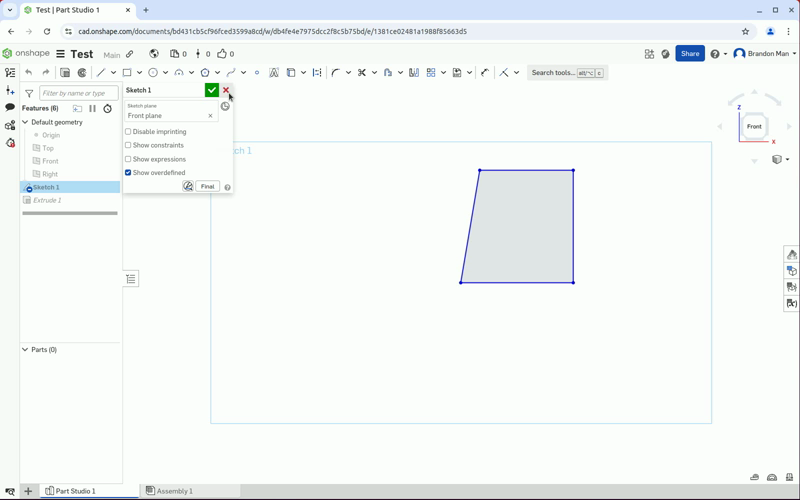
click(229, 92)
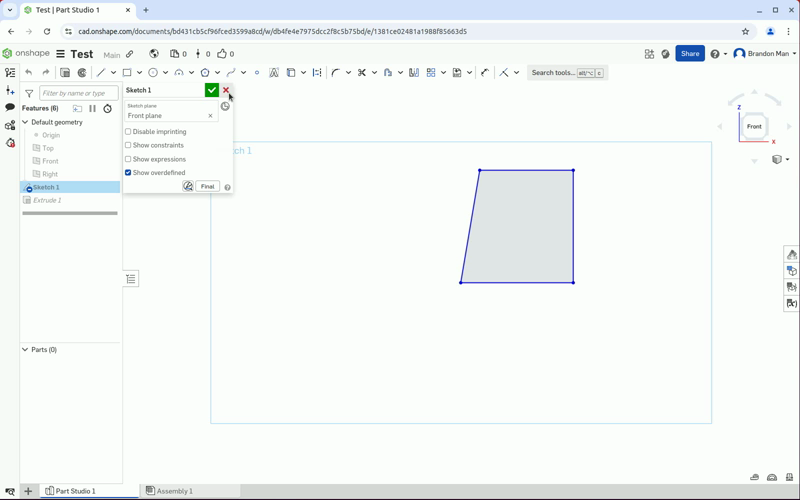
key(shift+s)
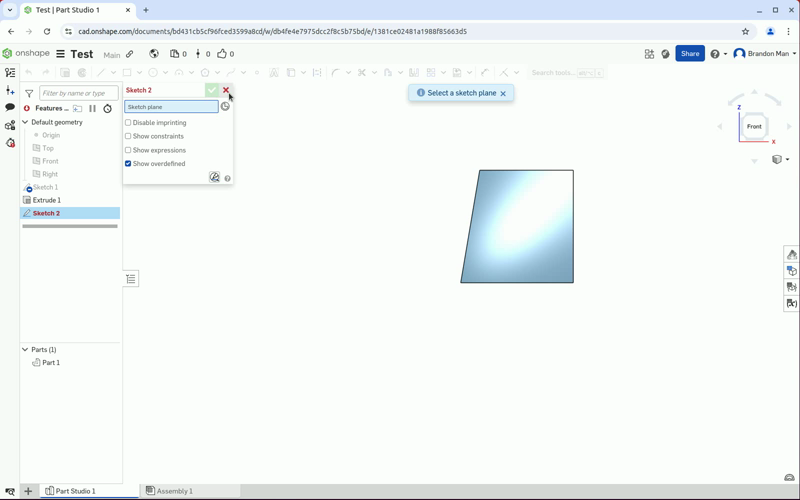
mouse_move(73, 163)
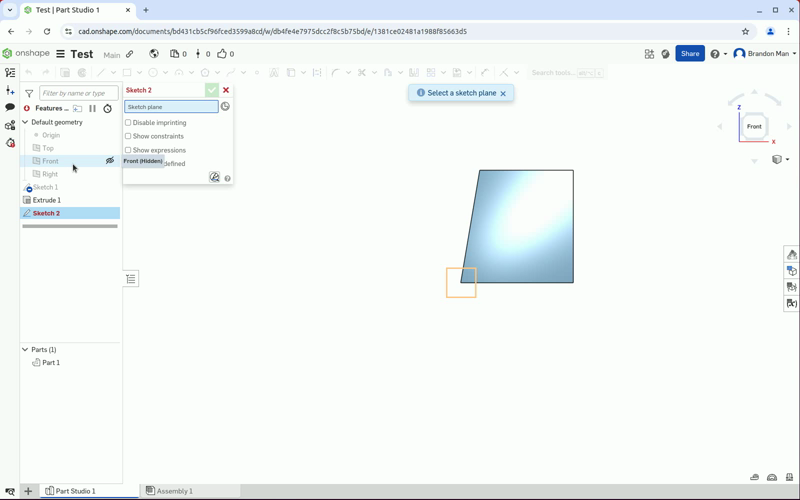
click(73, 163)
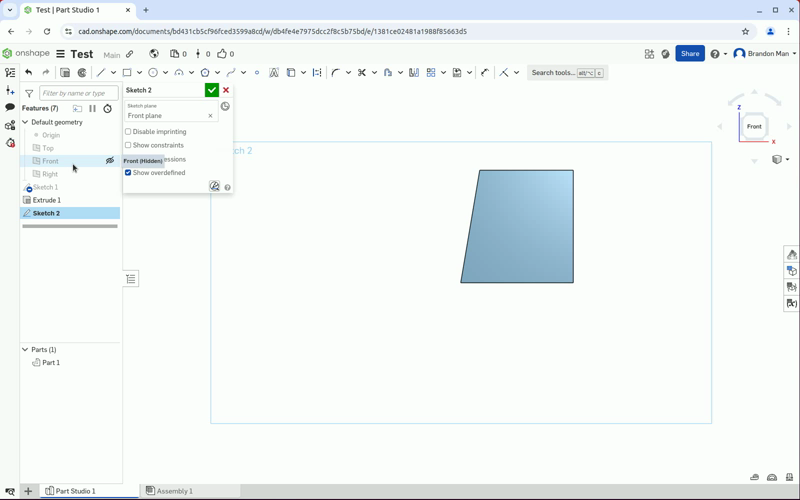
mouse_move(73, 352)
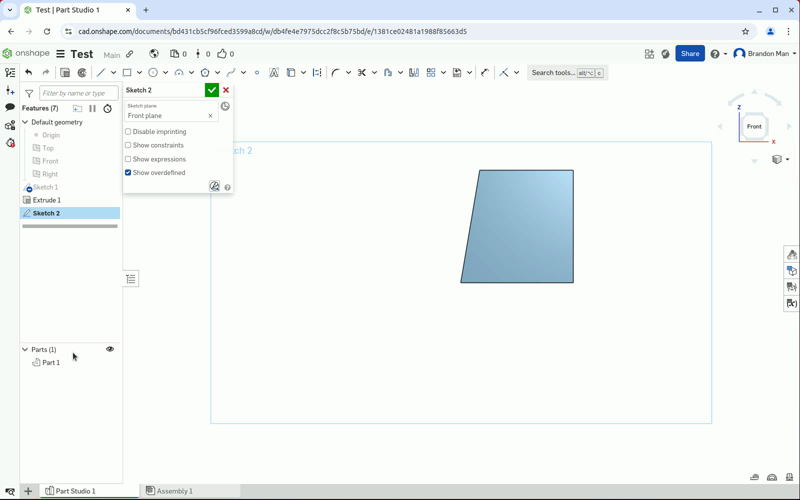
key(y)
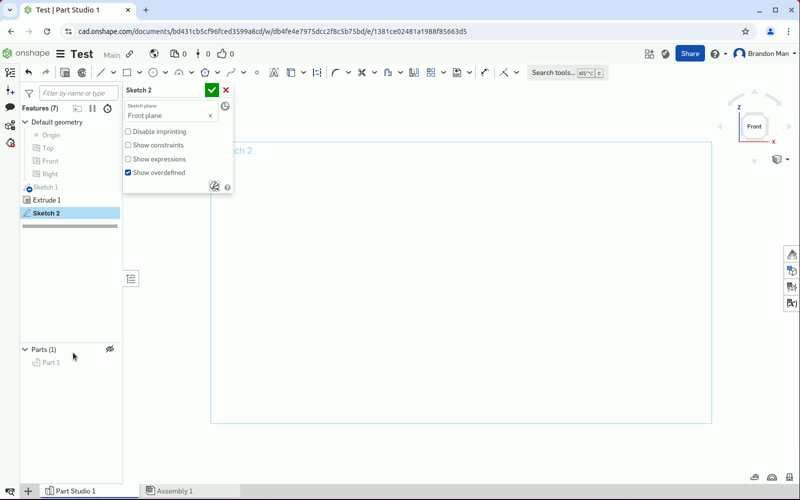
key(l)
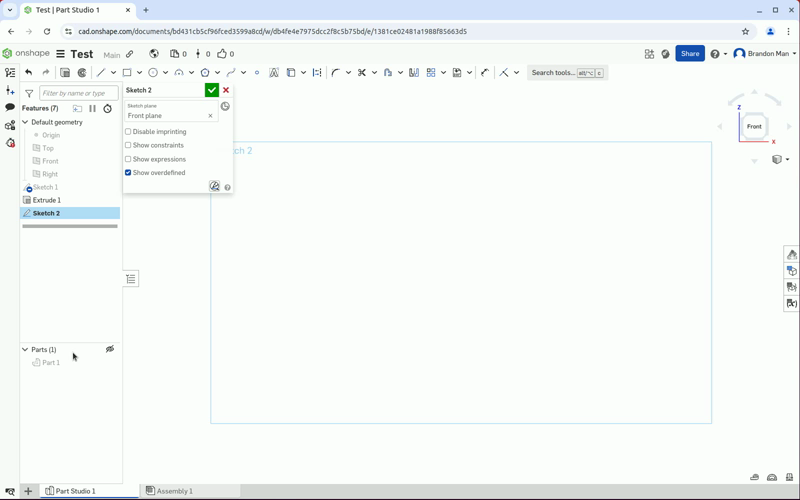
key_down(shift)
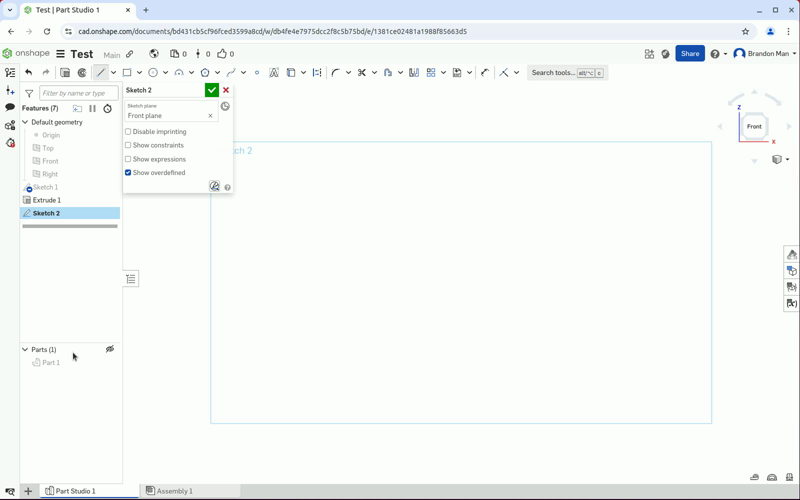
mouse_move(521, 222)
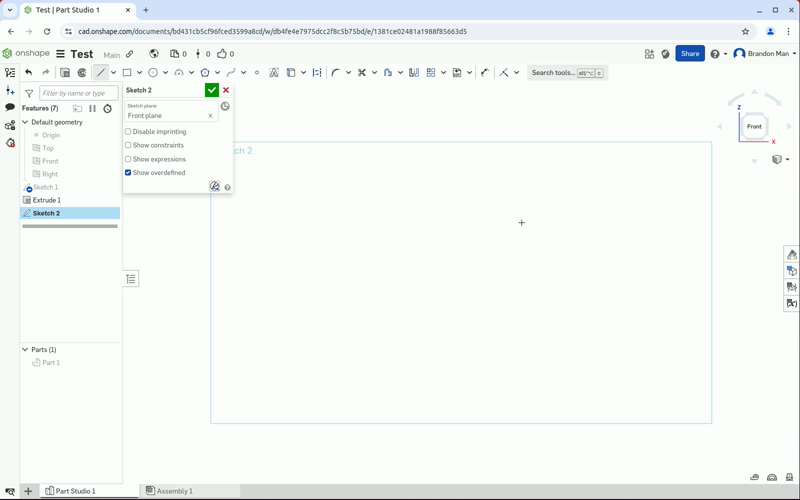
click(521, 222)
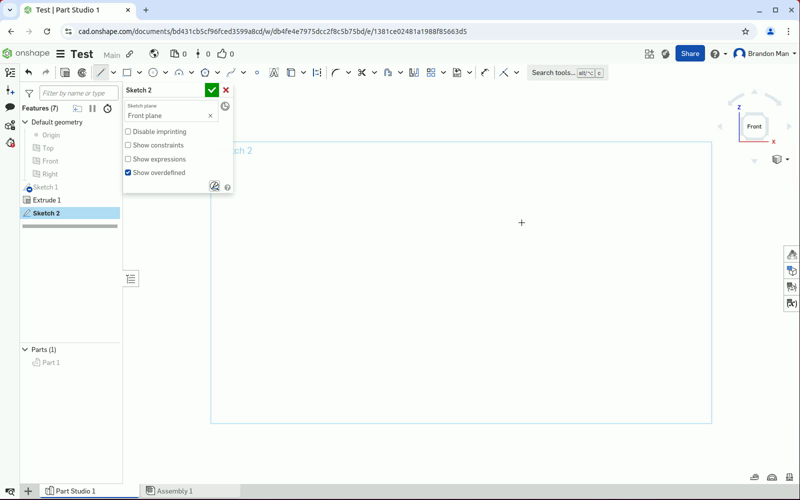
key_up(shift)
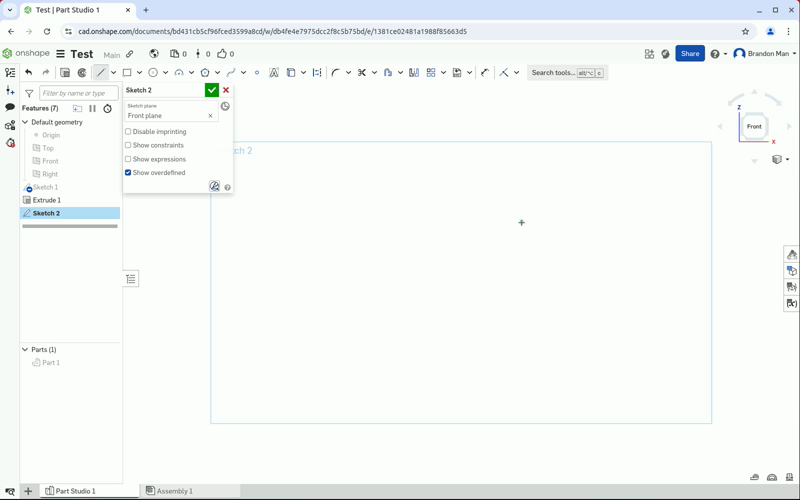
key_down(shift)
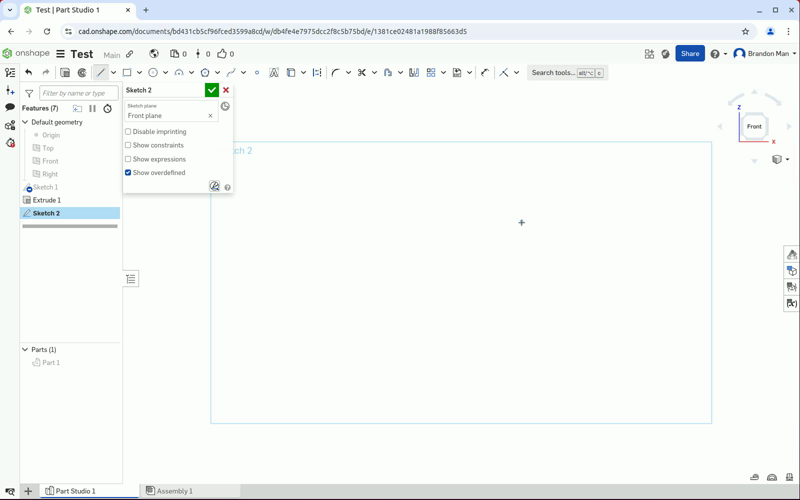
mouse_move(551, 222)
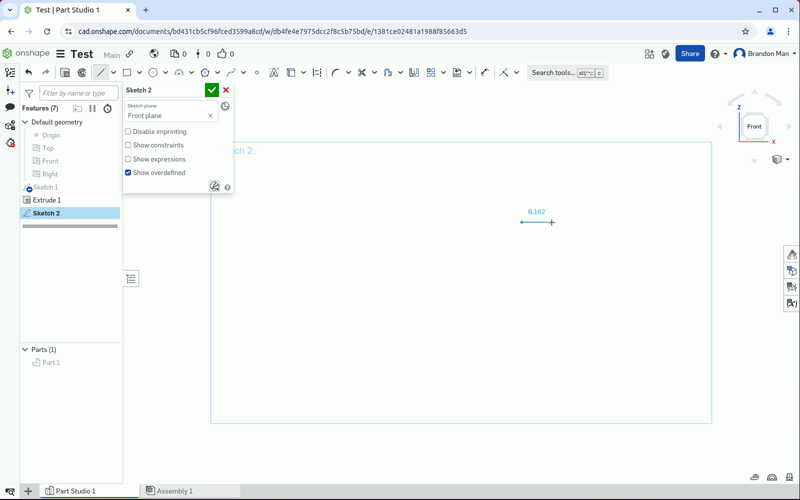
mouse_move(573, 222)
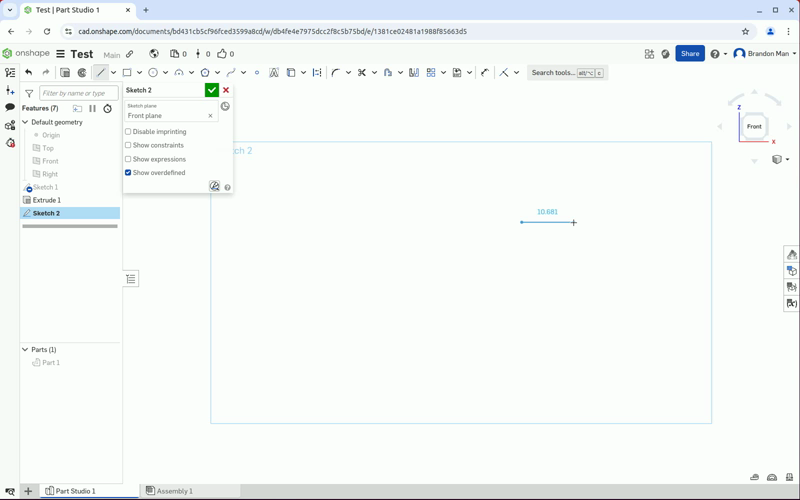
click(573, 222)
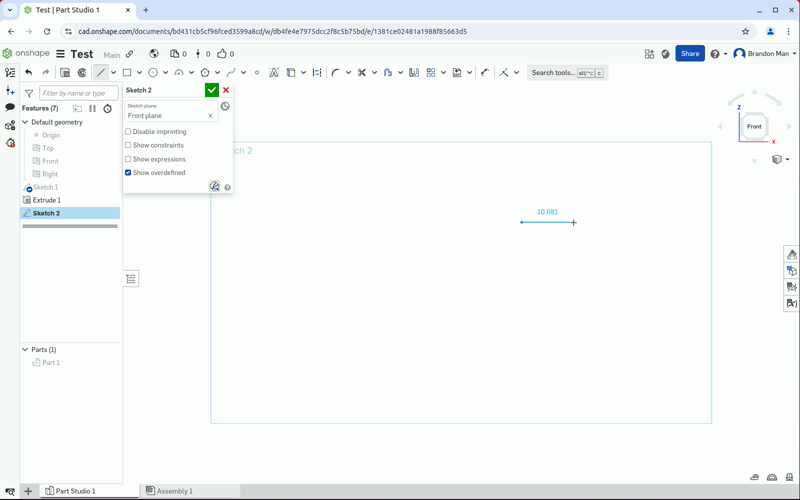
key_up(shift)
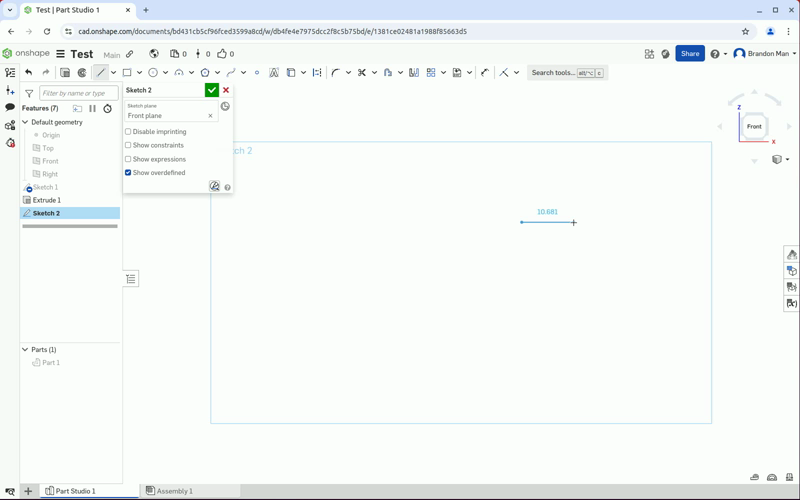
key_down(shift)
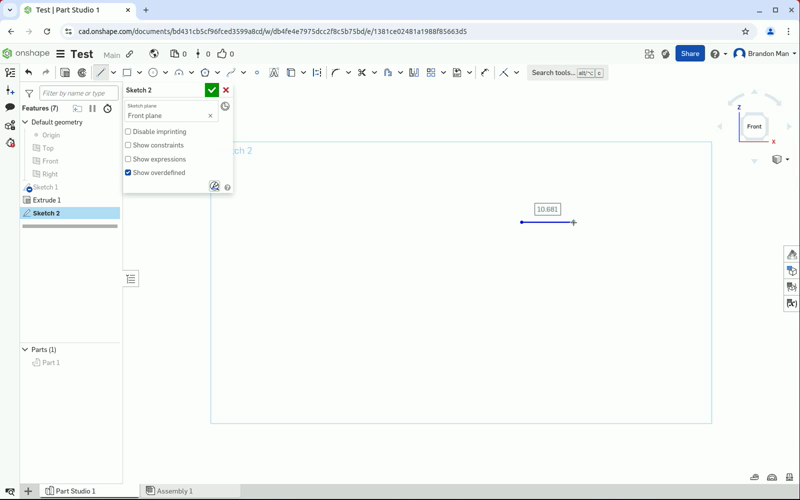
mouse_move(589, 222)
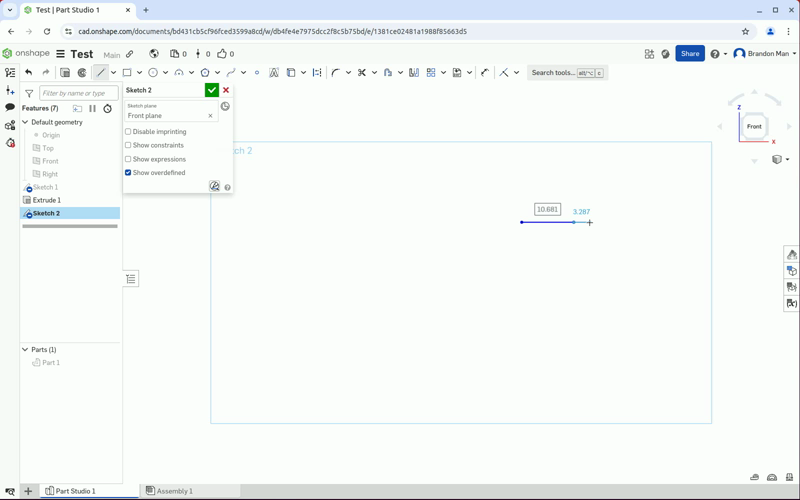
mouse_move(573, 169)
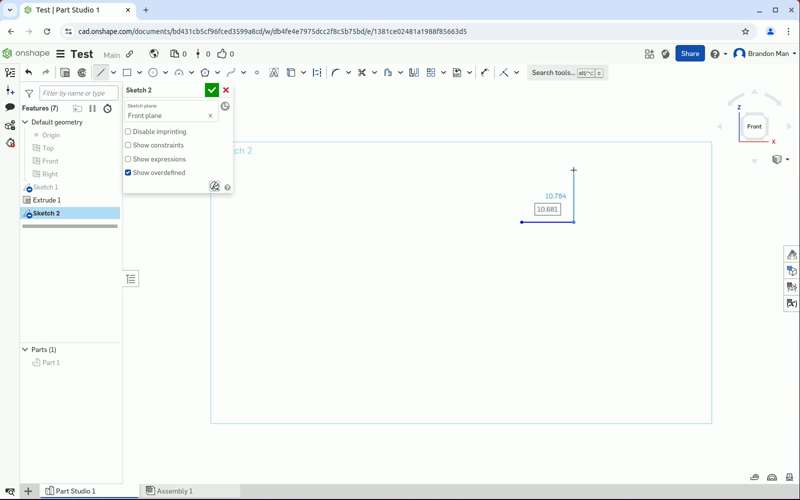
click(573, 169)
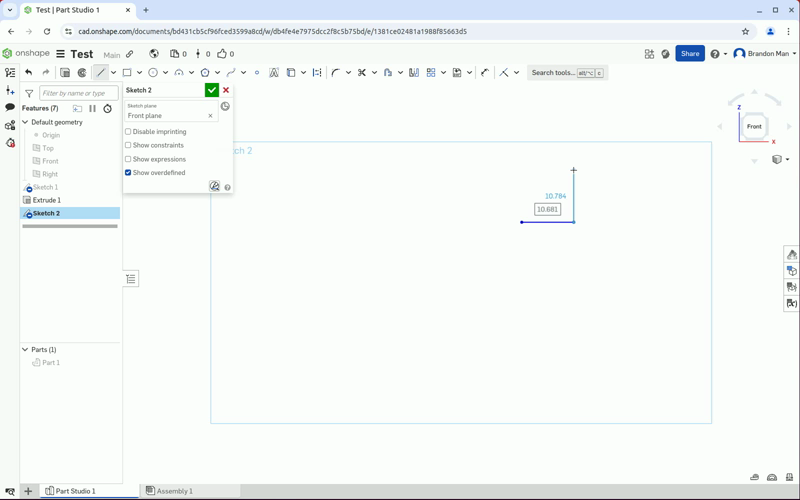
key_up(shift)
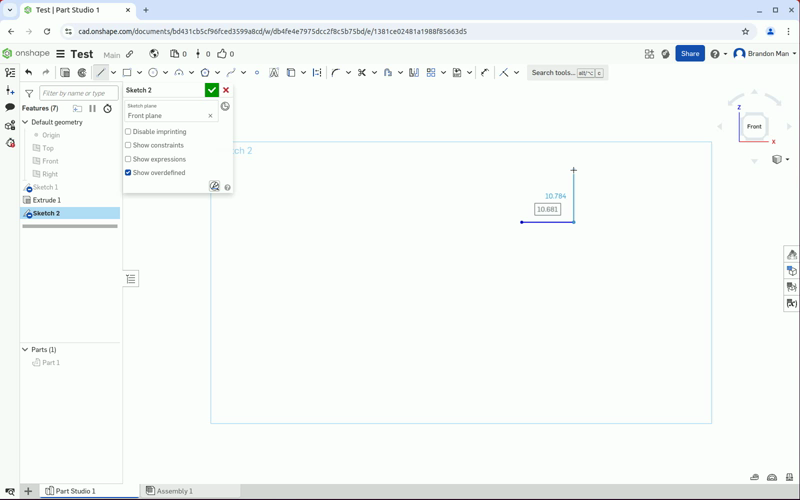
key_down(shift)
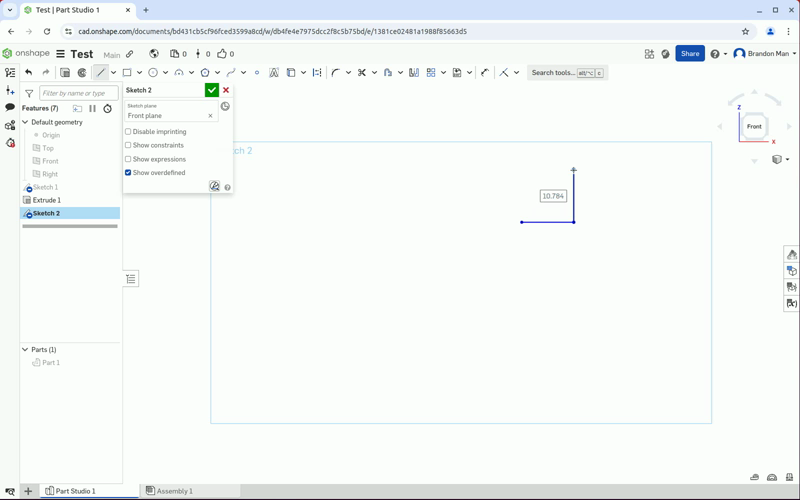
mouse_move(589, 169)
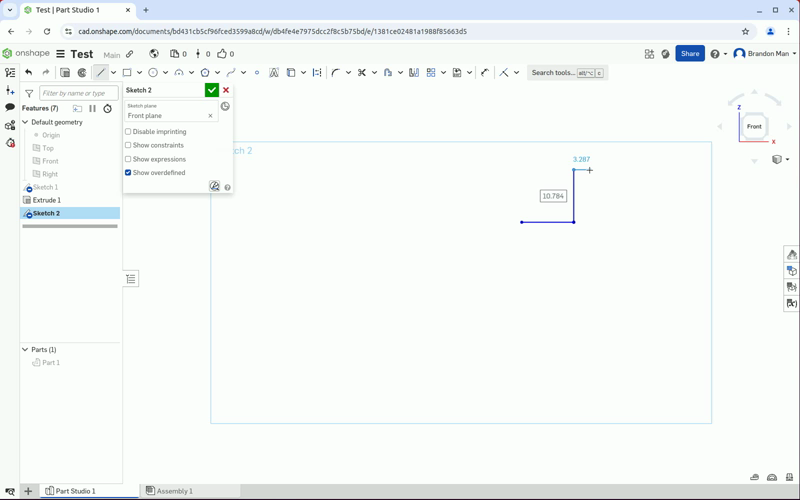
mouse_move(530, 169)
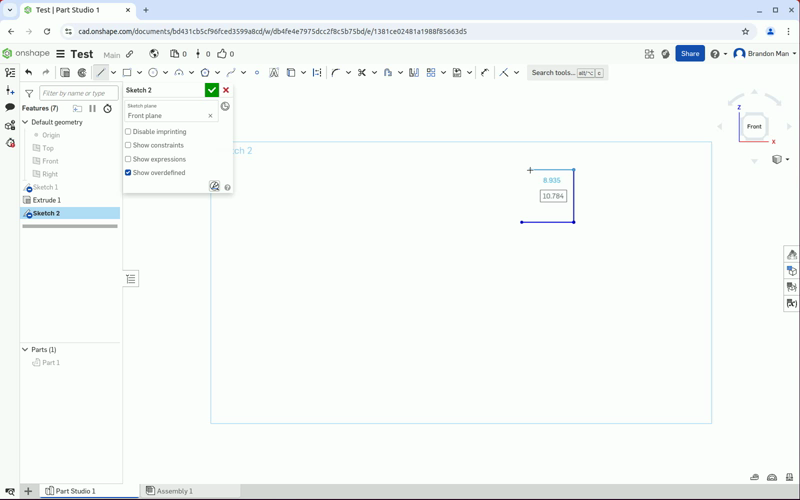
click(530, 169)
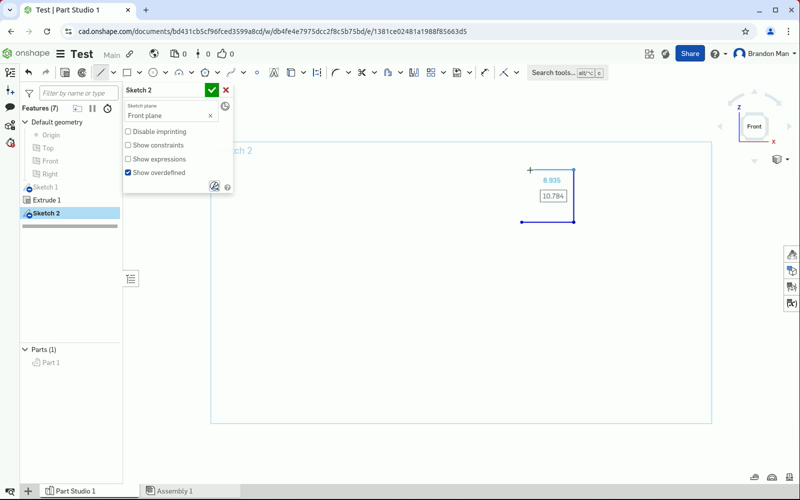
key_up(shift)
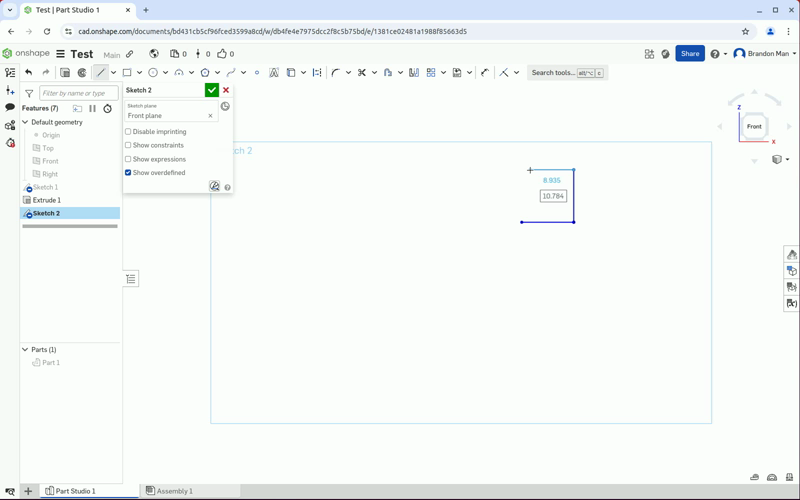
mouse_move(560, 169)
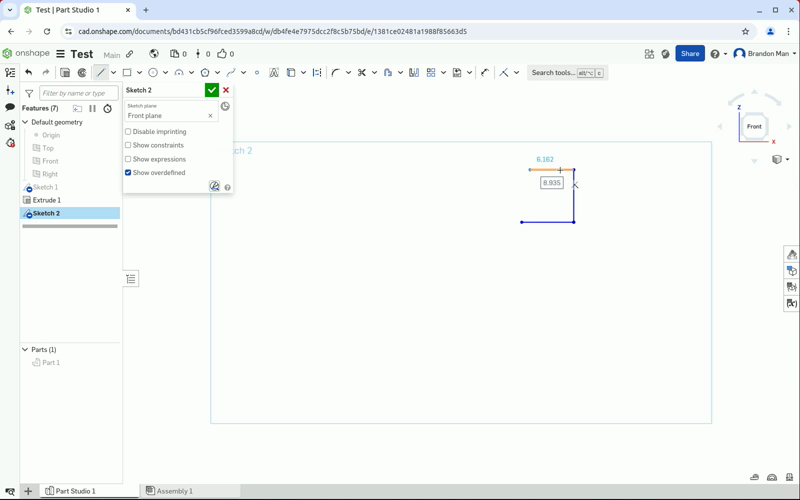
key_down(shift)
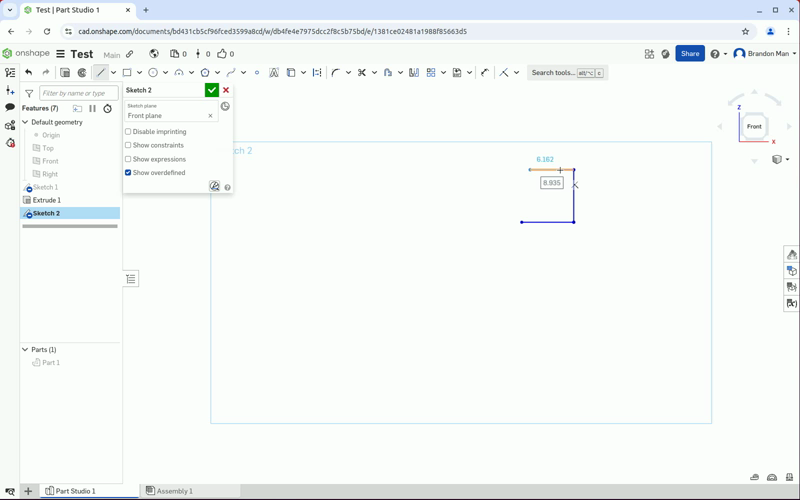
mouse_move(521, 222)
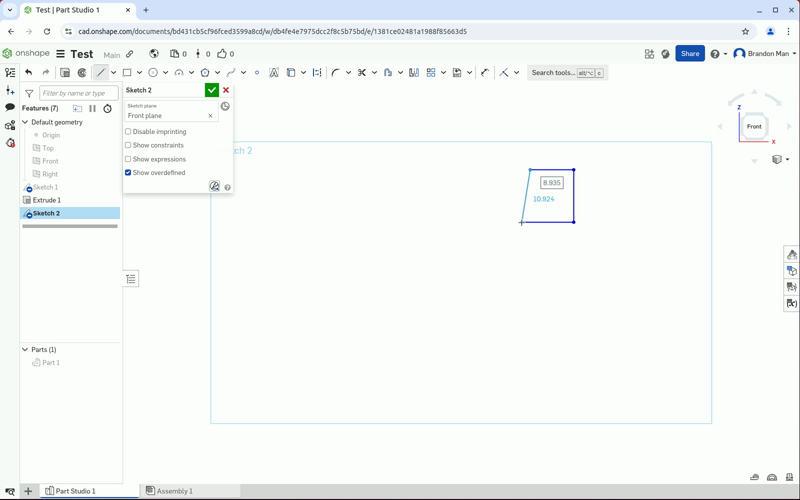
key_up(shift)
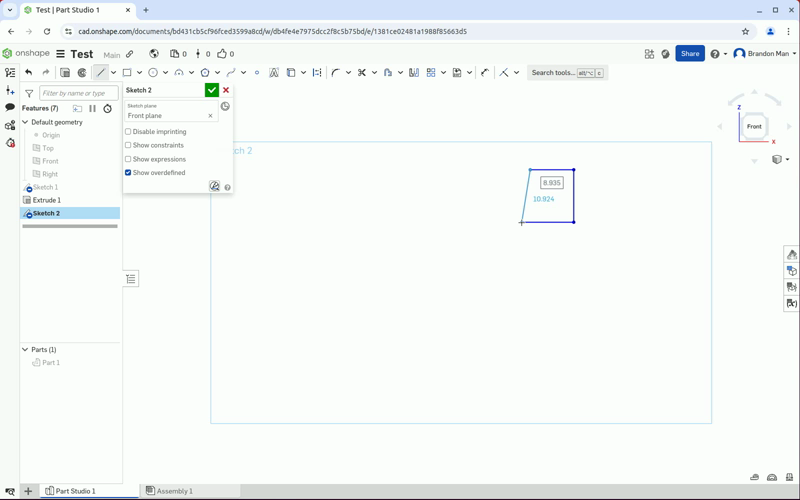
click(521, 222)
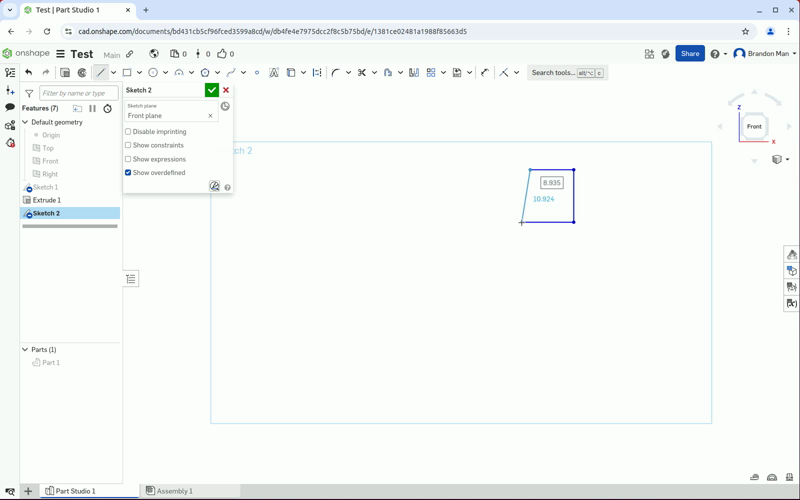
key(esc)
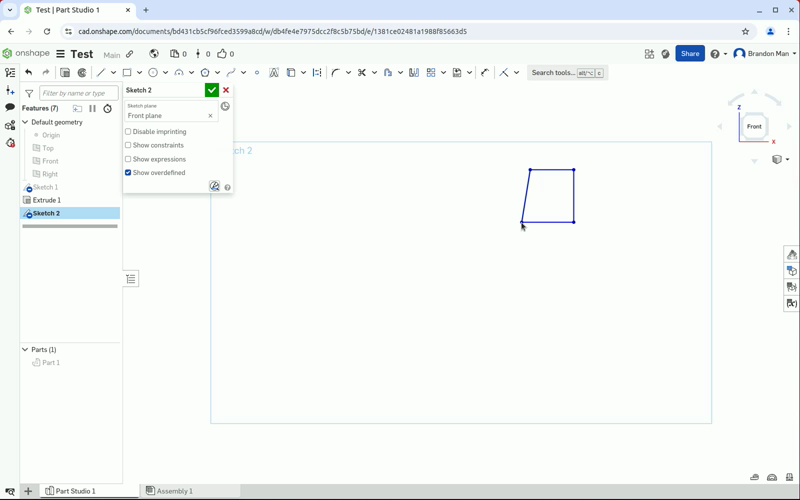
mouse_move(557, 212)
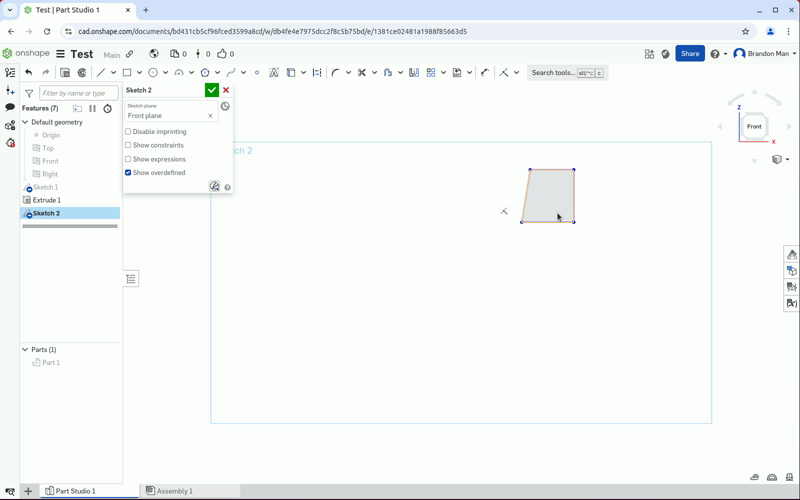
click(557, 212)
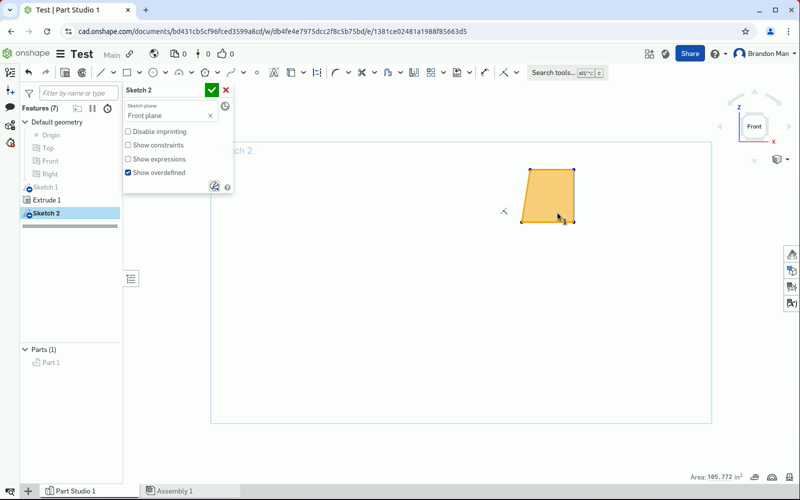
mouse_move(73, 352)
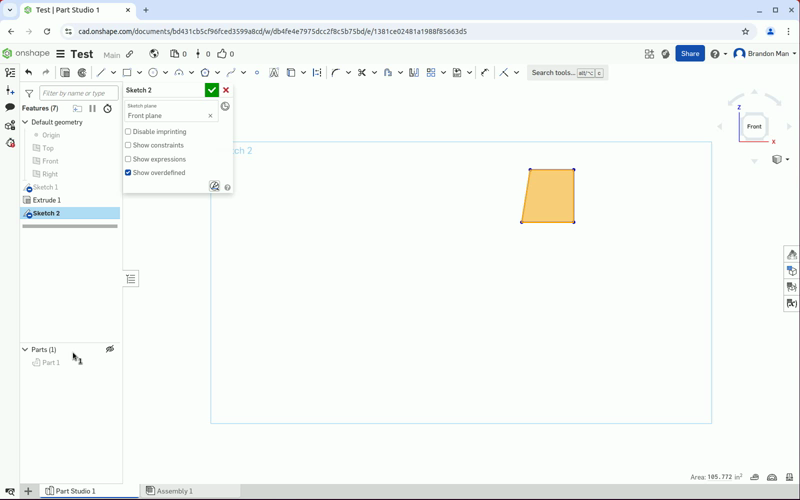
key(shift+y)
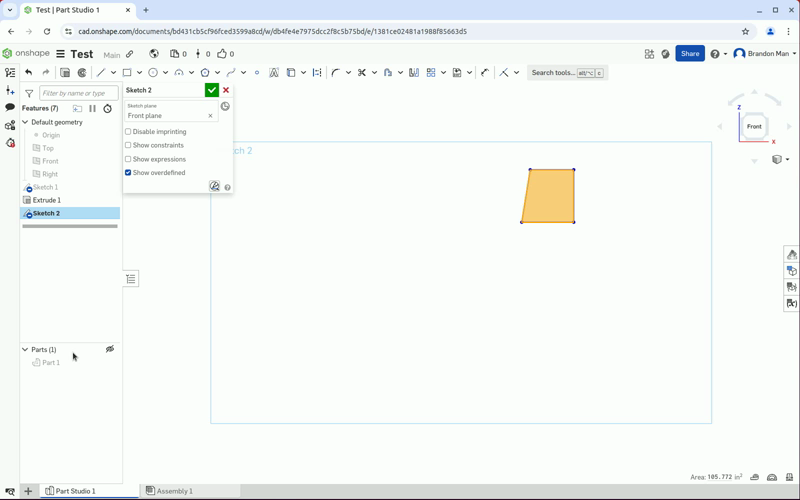
key(shift+e)
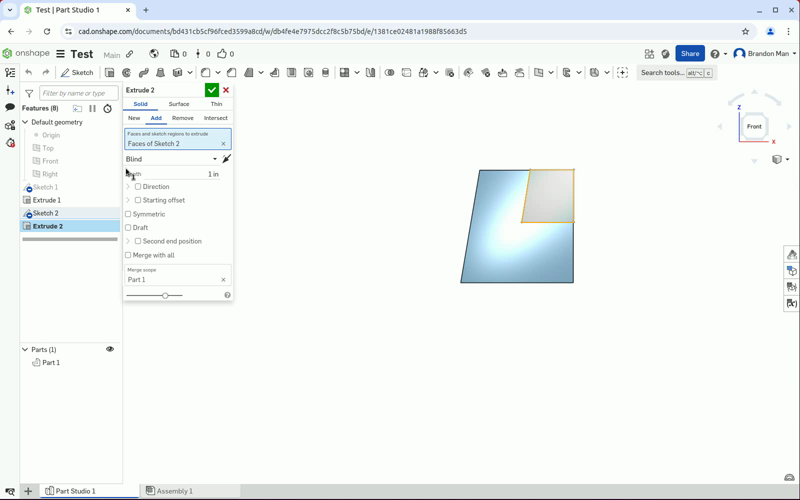
mouse_move(143, 106)
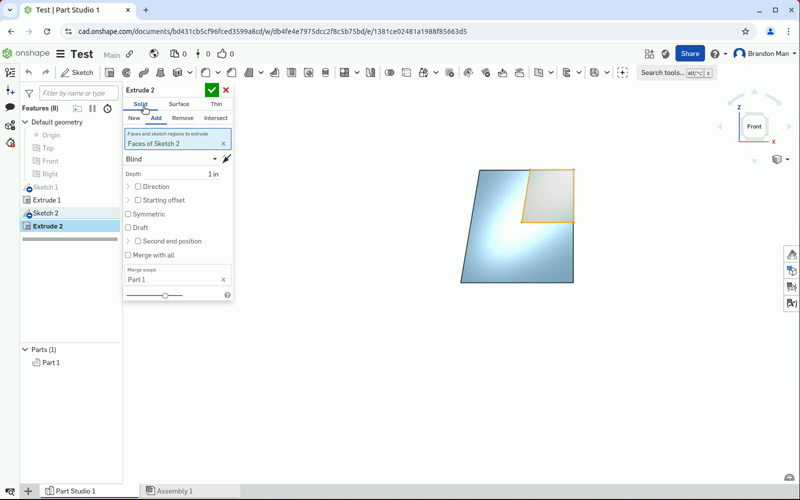
click(143, 106)
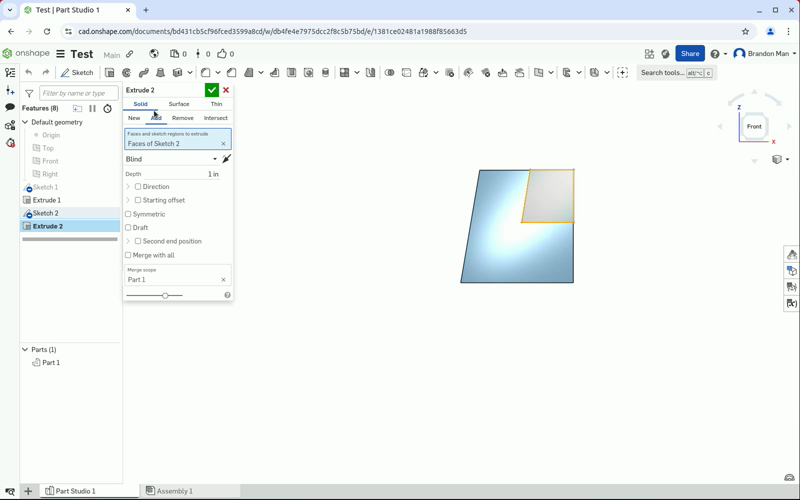
mouse_move(186, 120)
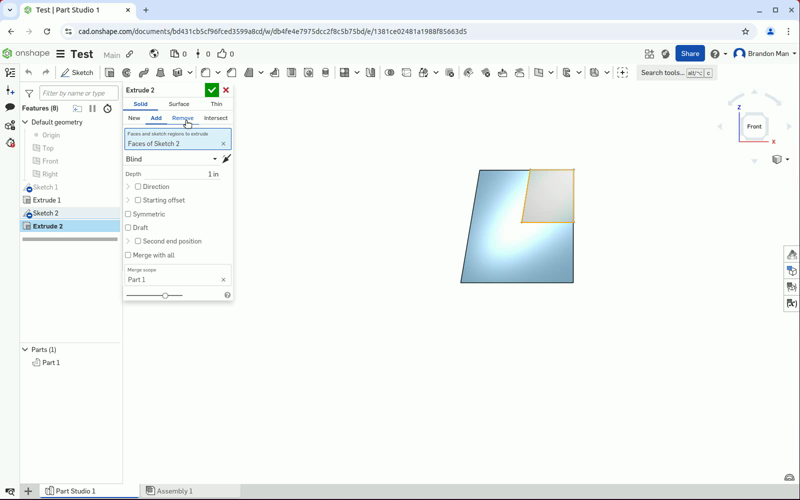
click(186, 120)
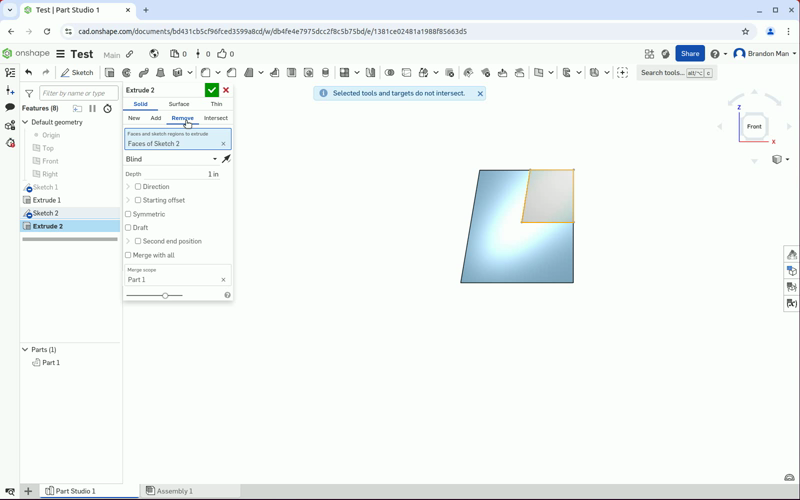
key(tab, 4)
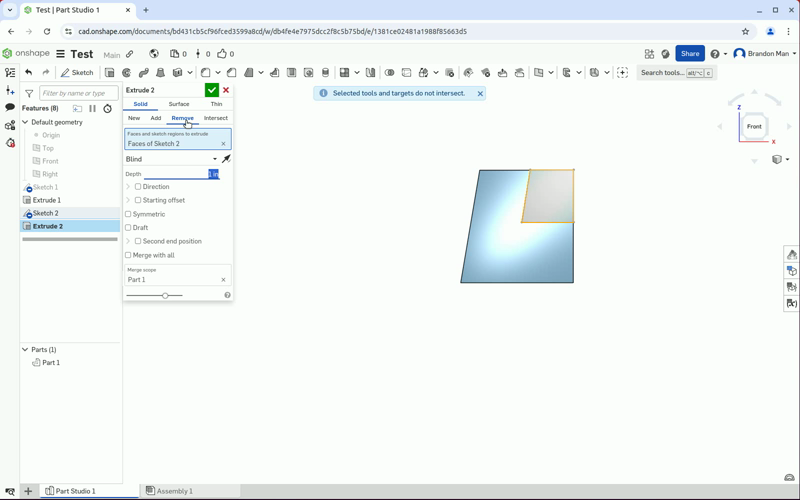
text(-41.884)
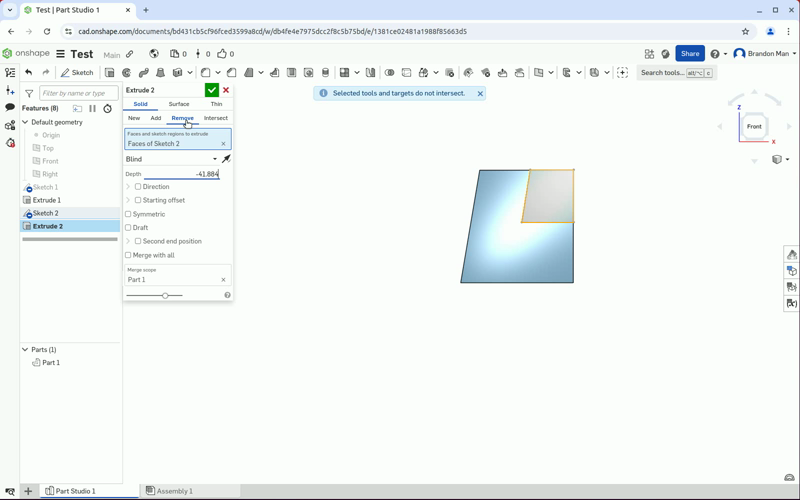
key(tab, 3)
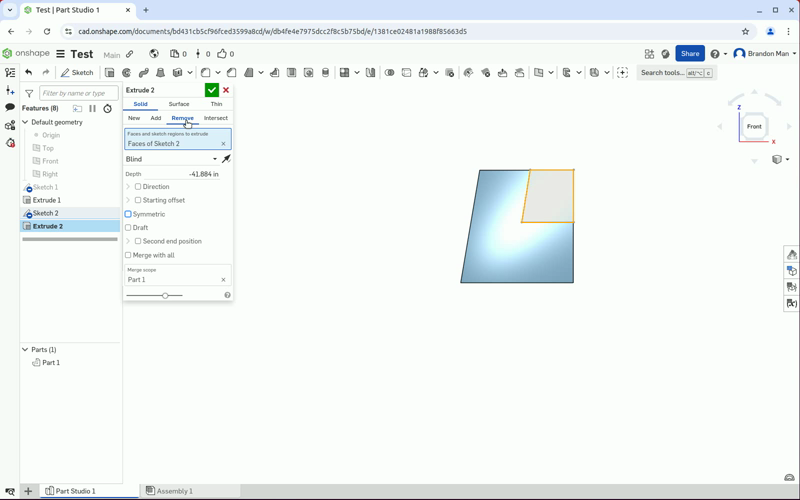
key(space)
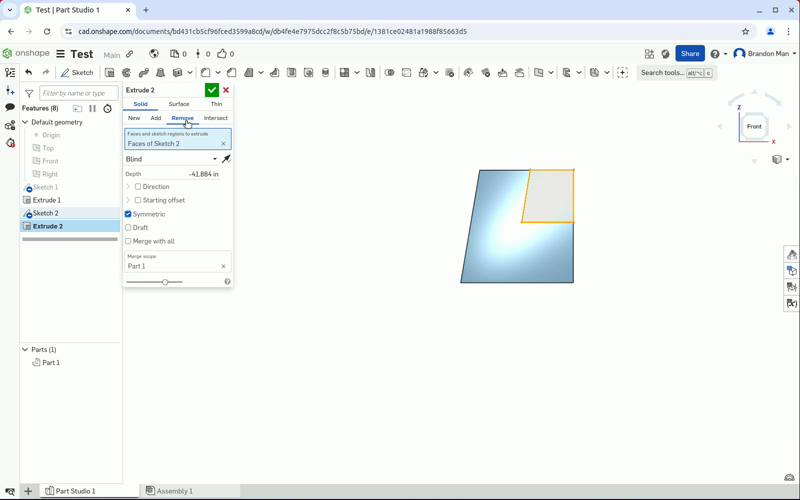
key(tab, 2)
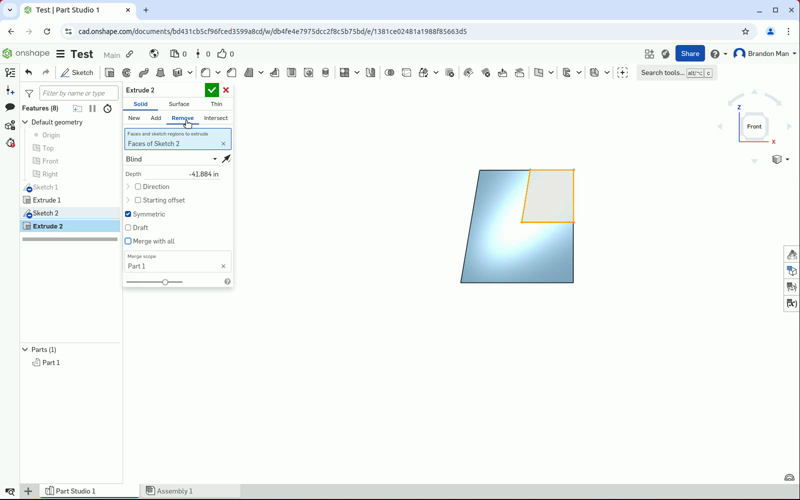
key(space)
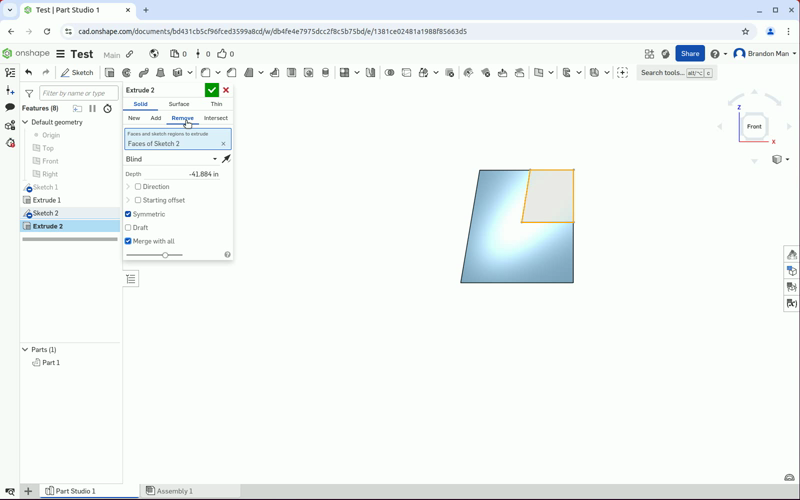
key(enter)
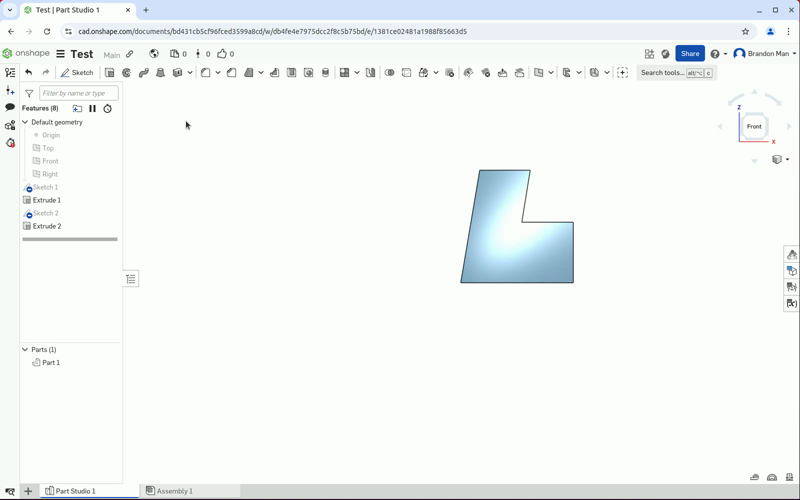
key(shift+h)
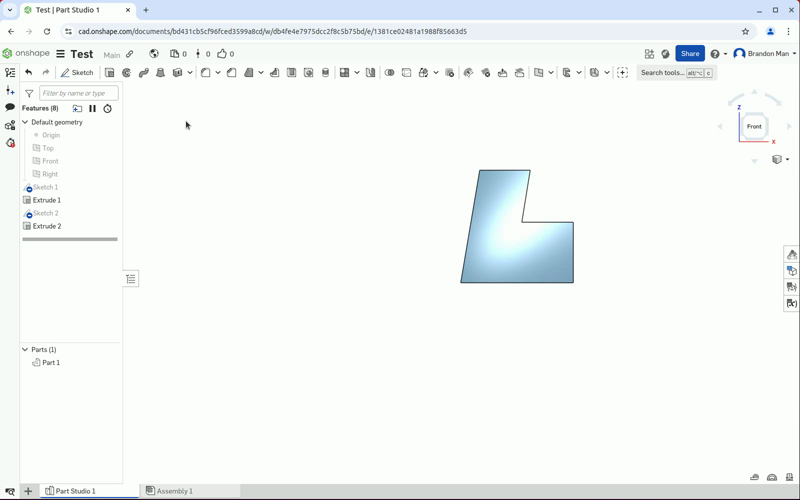
key(shift+h)
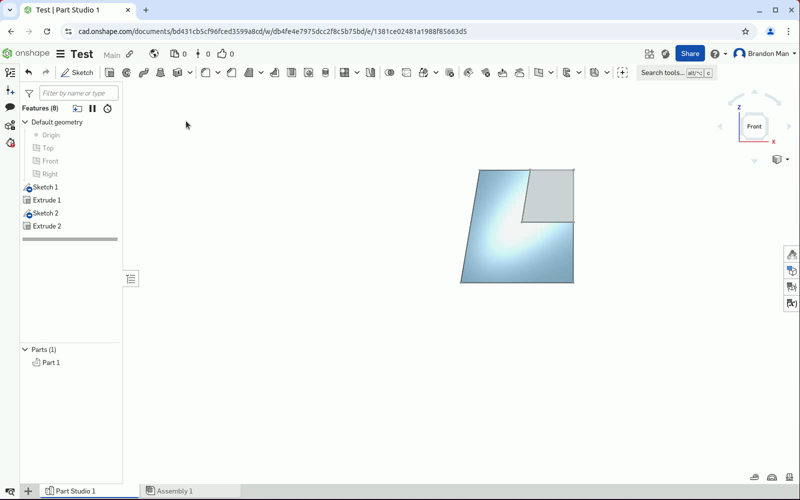
key(shift+7)
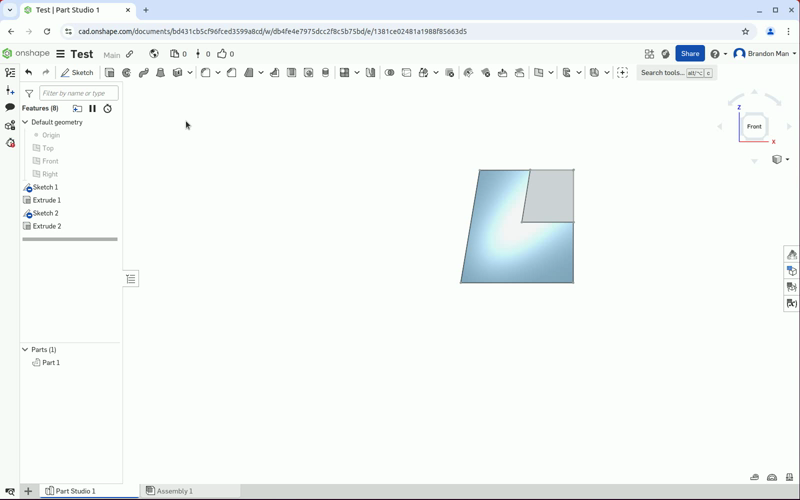
key(left, 2)
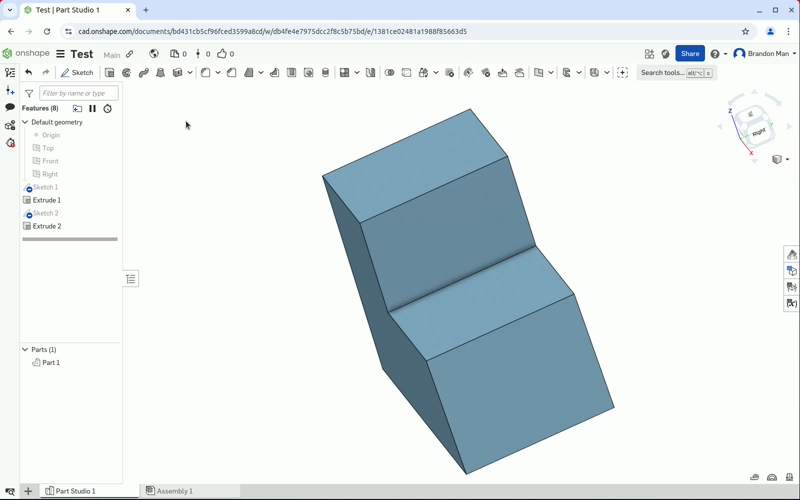
key(down, 2)
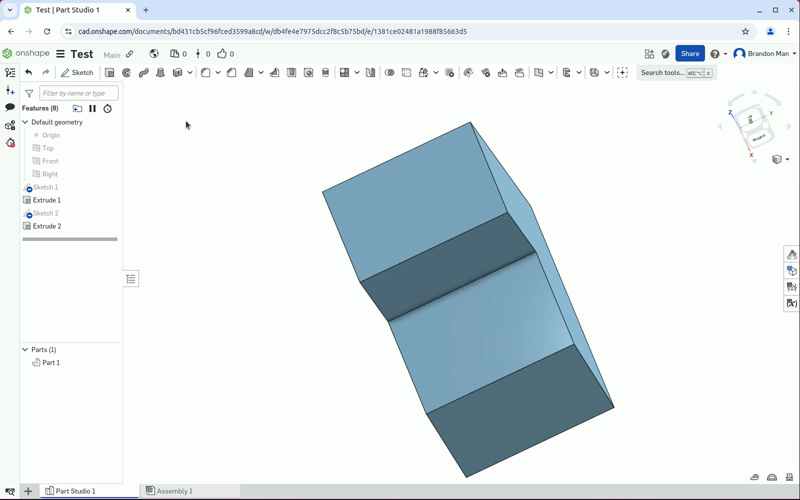
key(up, 2)
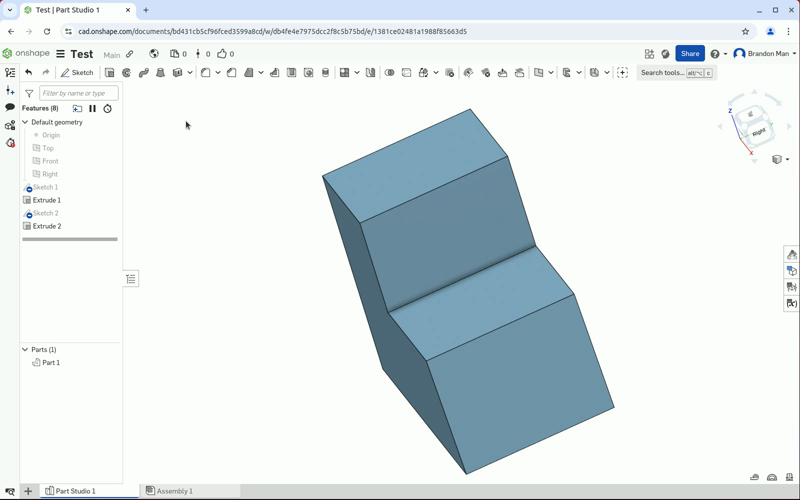
key(right, 2)
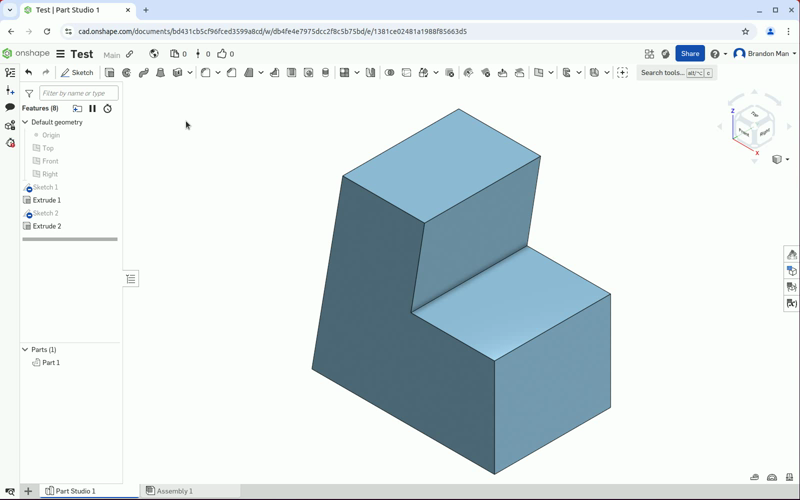
mouse_move(73, 189)
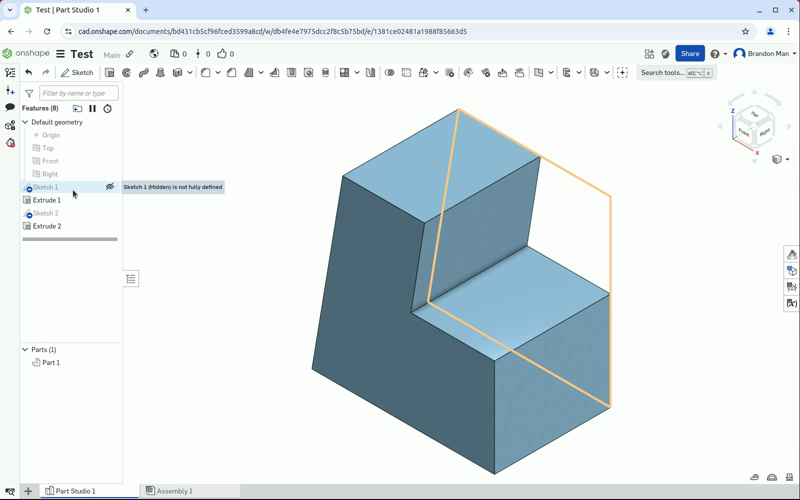
click(73, 189)